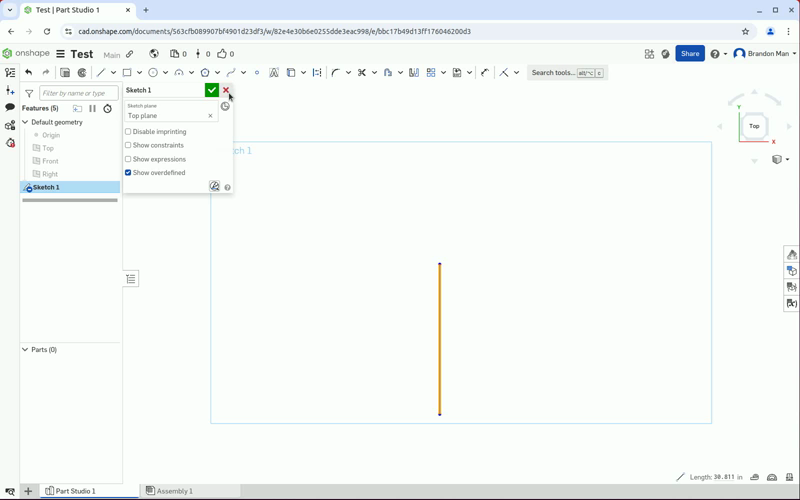
key(shift+h)
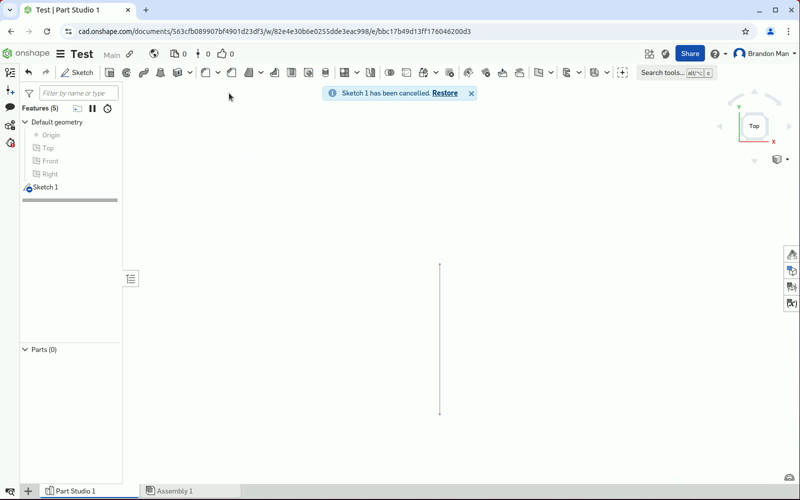
key(shift+s)
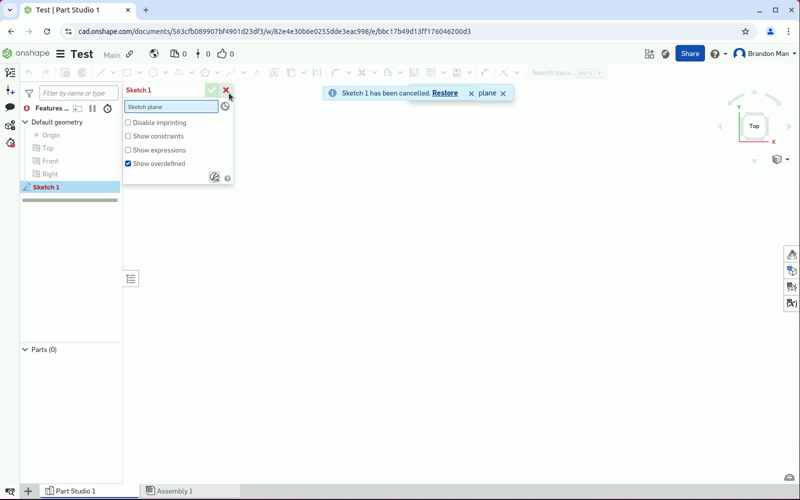
mouse_move(73, 150)
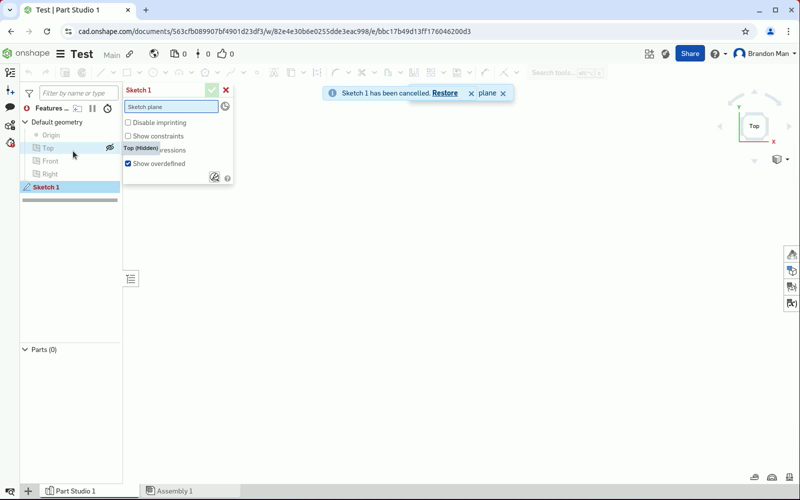
click(73, 150)
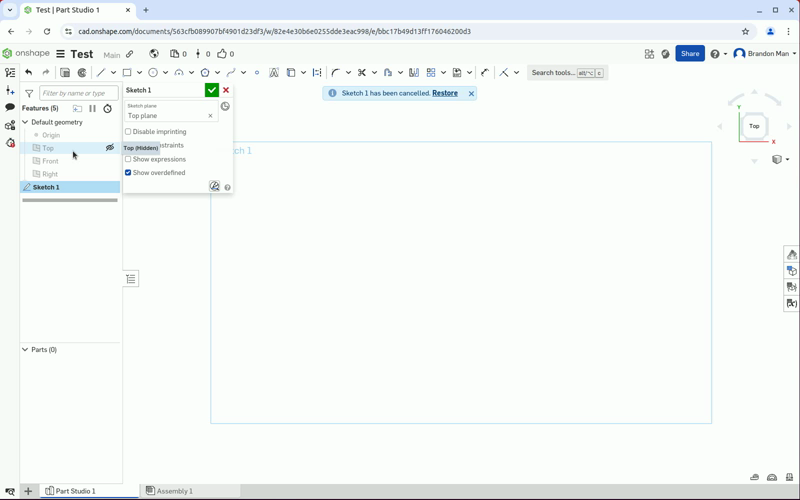
mouse_move(73, 352)
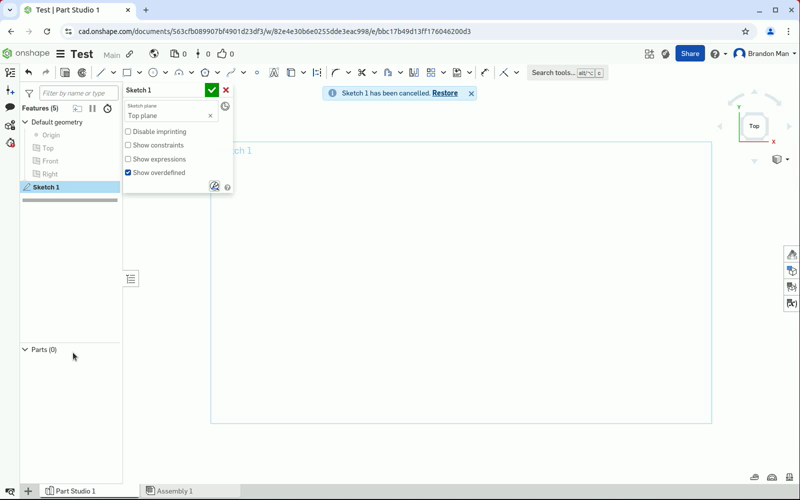
key(y)
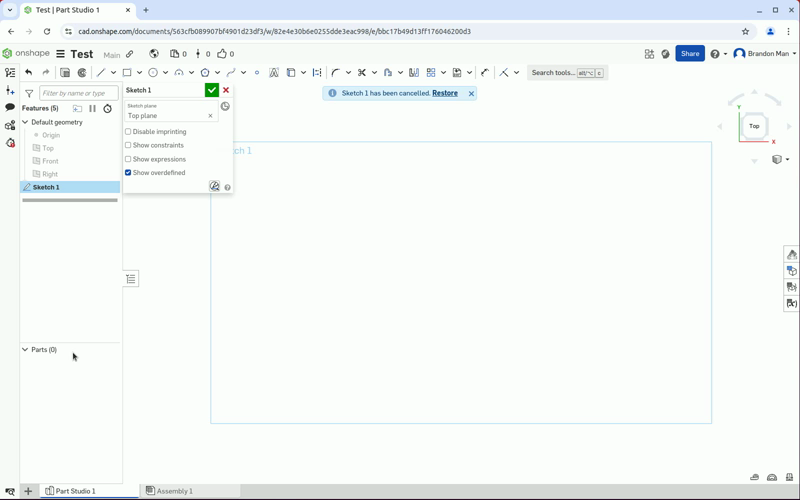
key(l)
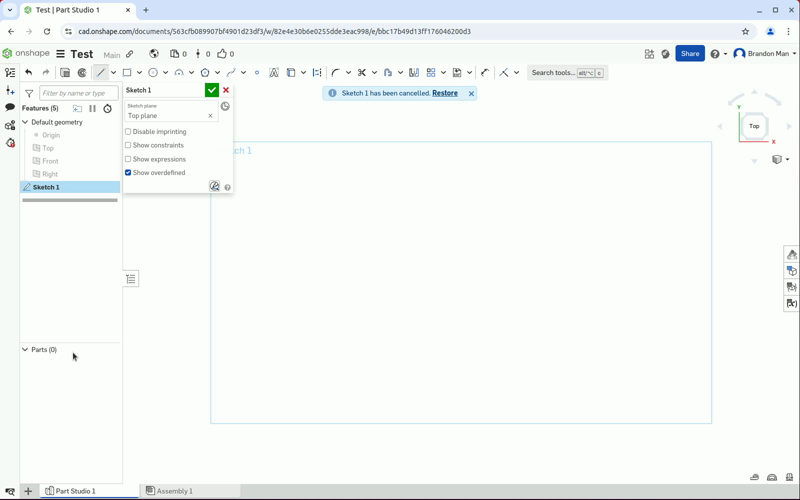
key_down(shift)
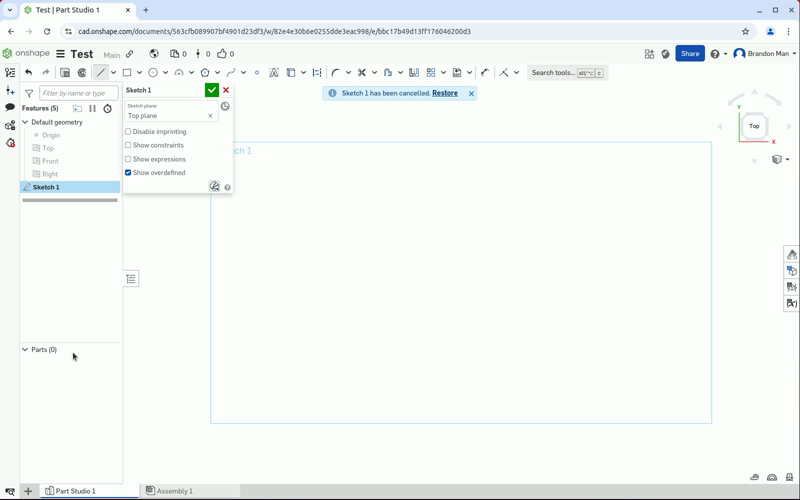
mouse_move(353, 282)
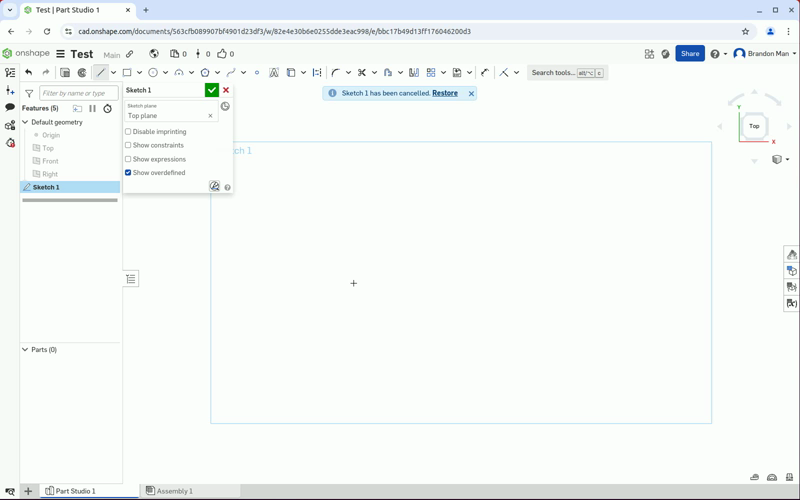
click(353, 282)
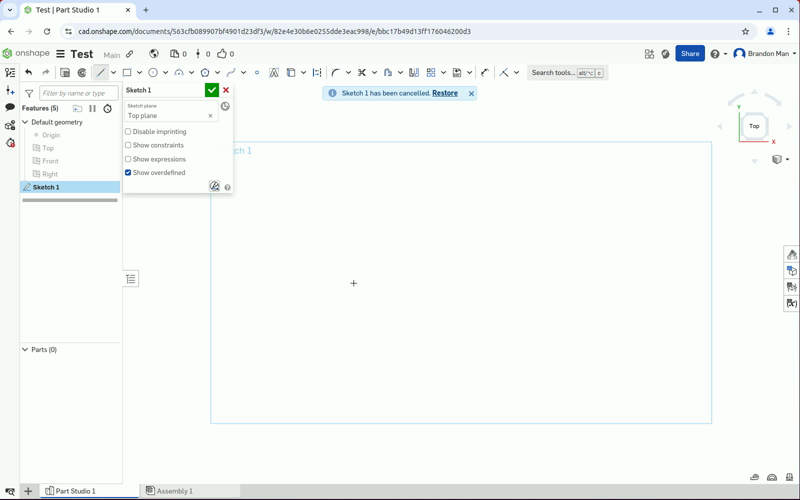
key_up(shift)
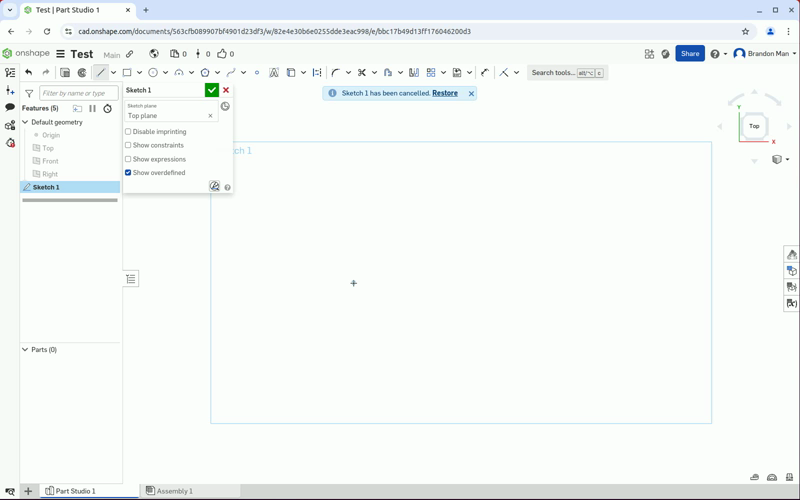
key_down(shift)
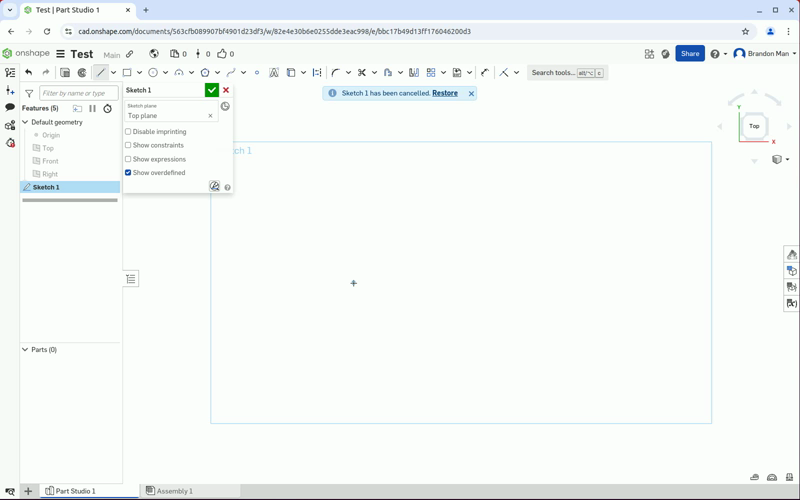
mouse_move(460, 282)
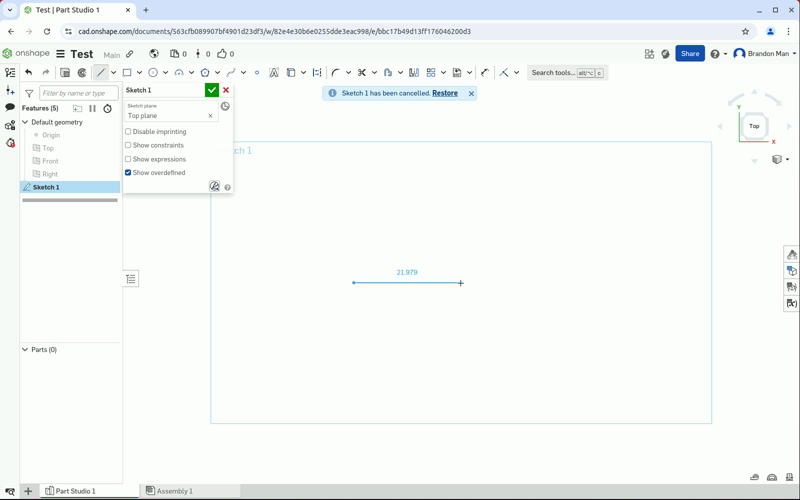
click(460, 282)
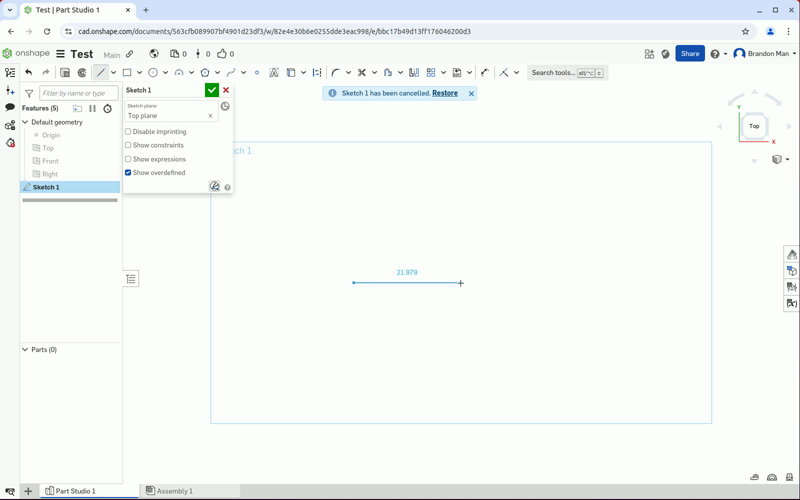
key_up(shift)
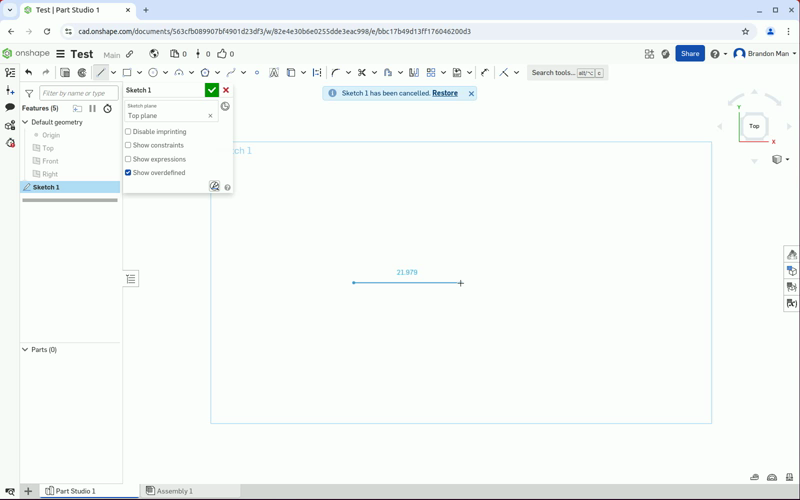
key_down(shift)
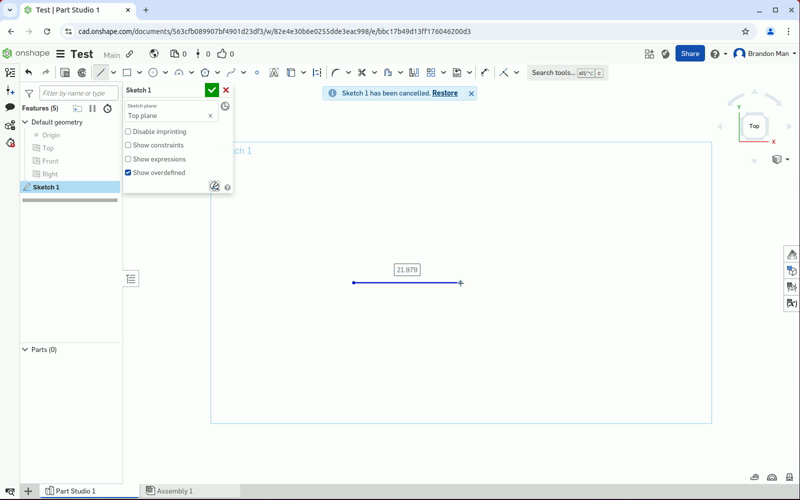
mouse_move(460, 176)
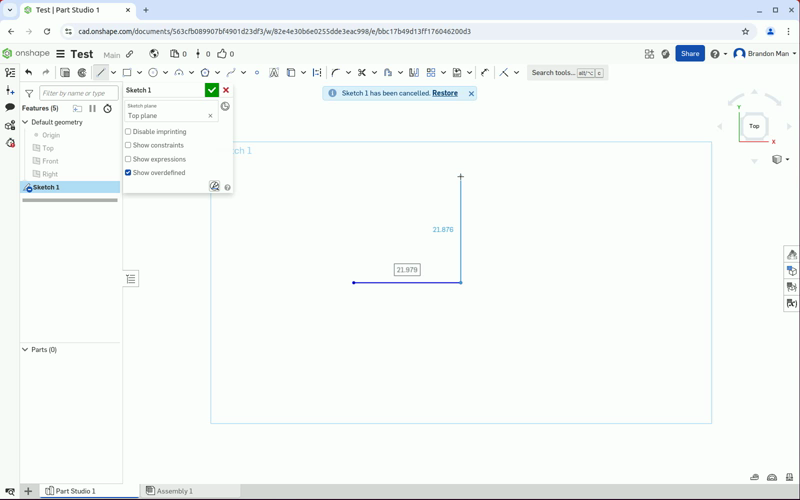
click(460, 176)
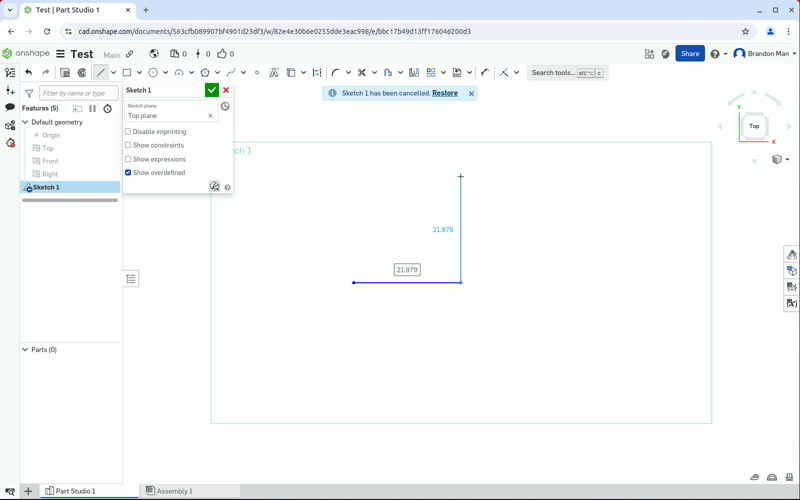
key_up(shift)
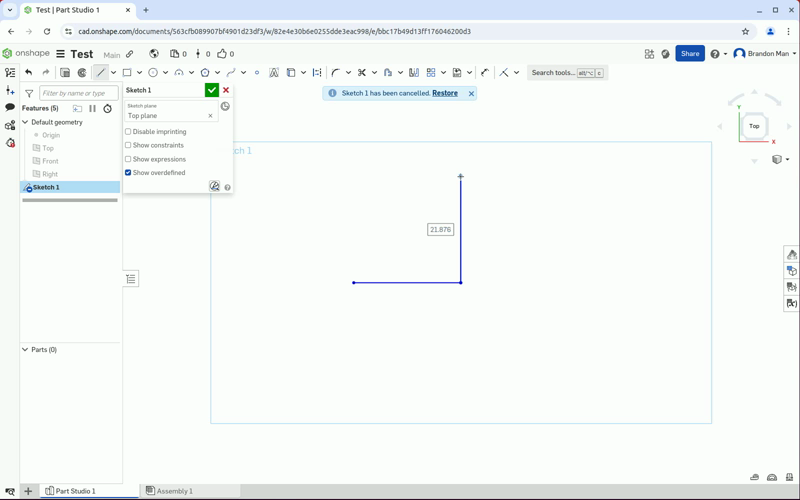
key_down(shift)
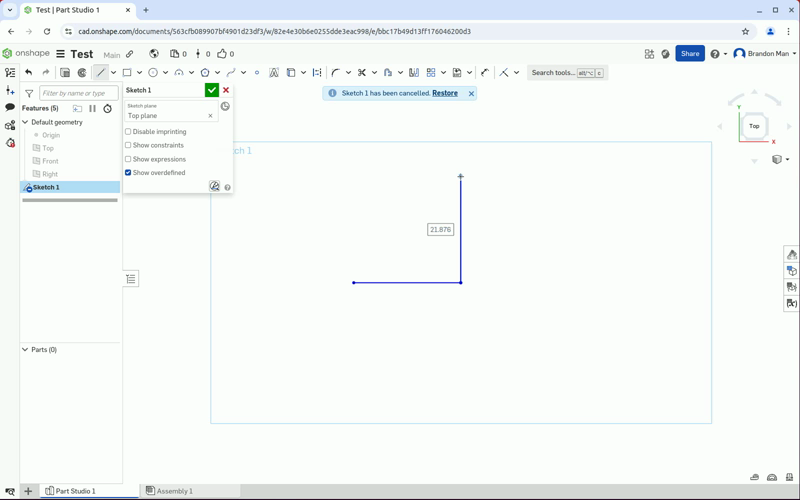
mouse_move(490, 176)
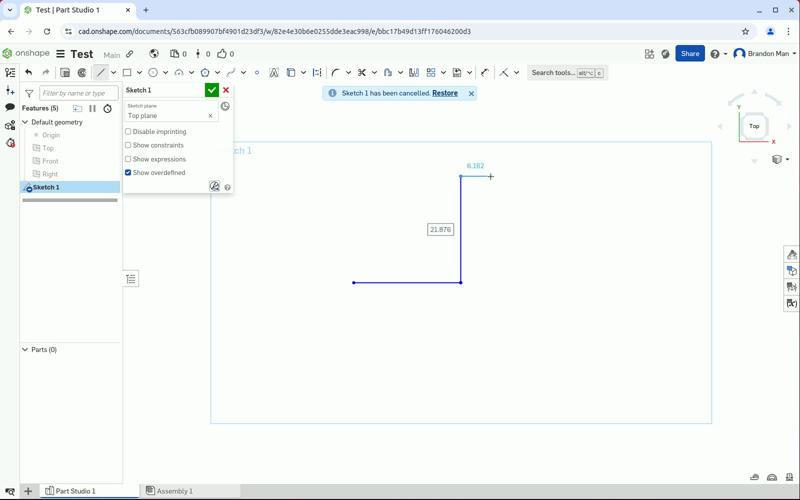
mouse_move(438, 176)
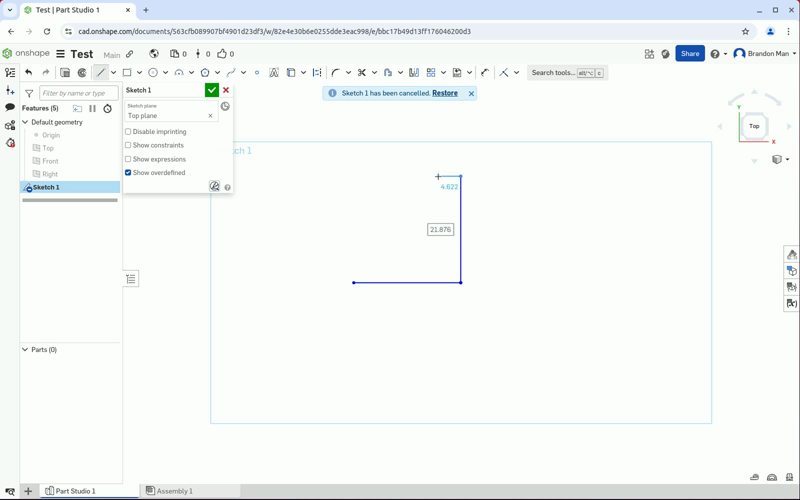
click(438, 176)
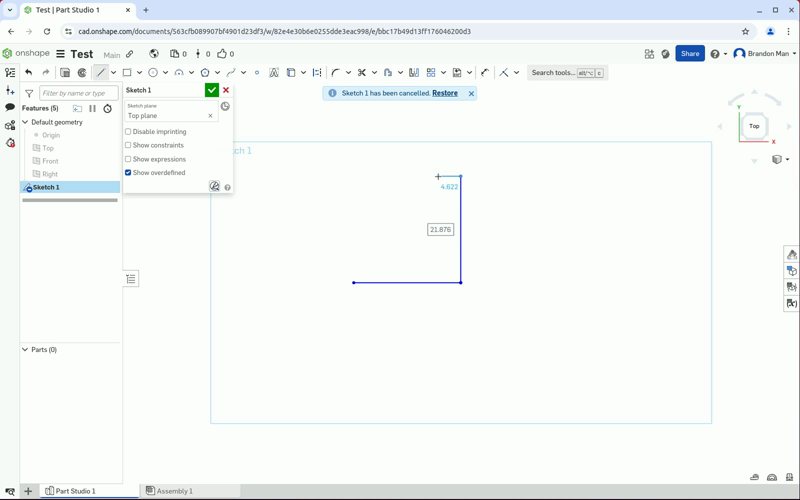
key_up(shift)
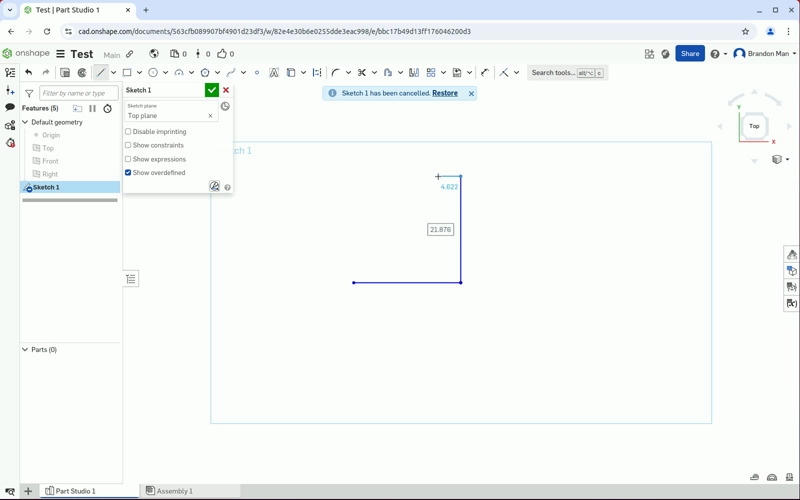
key_down(shift)
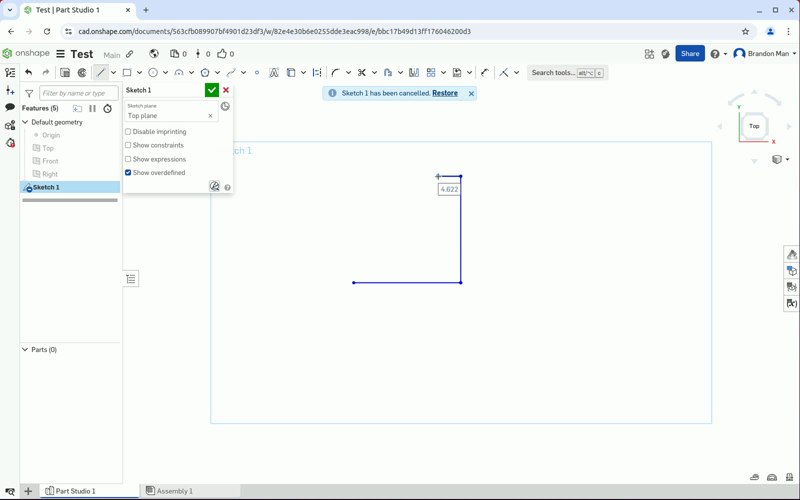
mouse_move(438, 260)
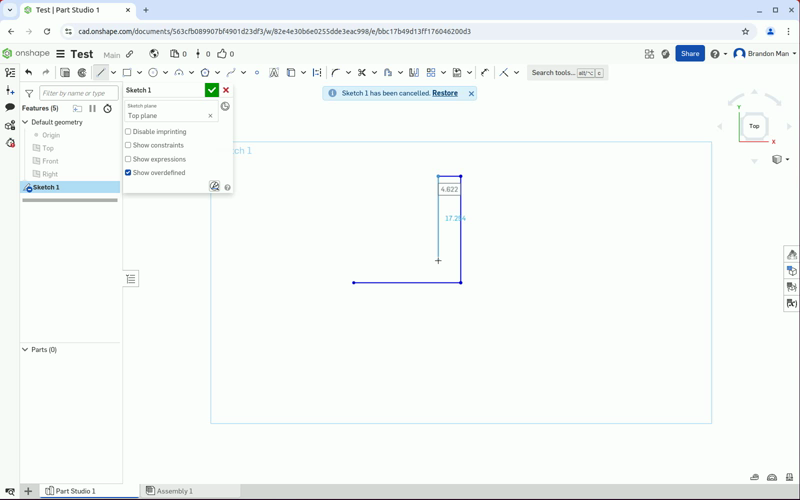
click(438, 260)
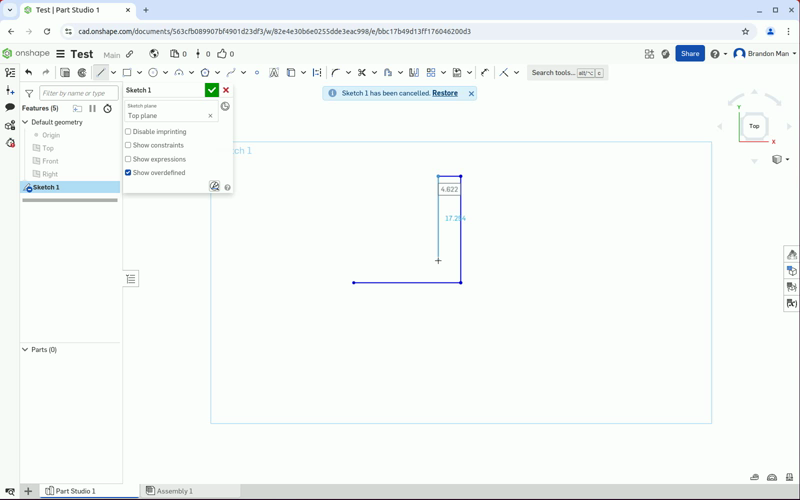
key_up(shift)
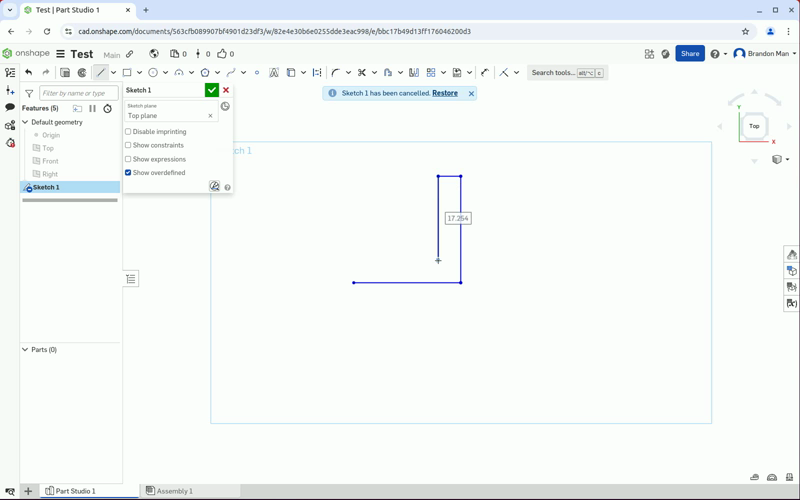
key_down(shift)
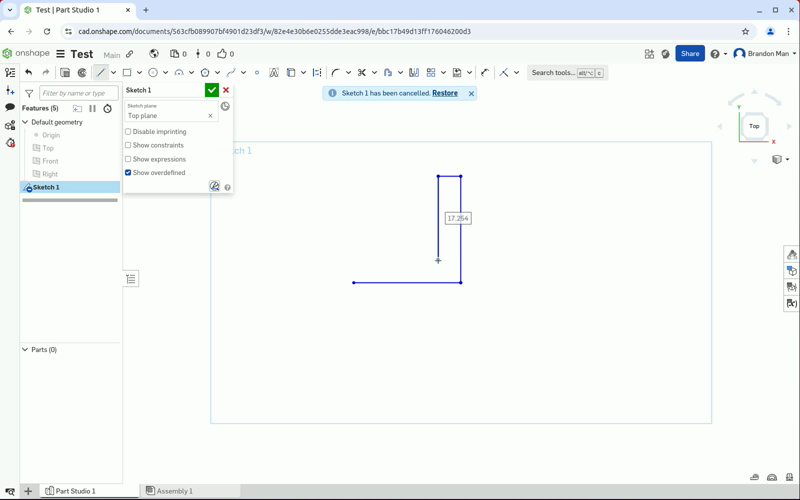
mouse_move(353, 260)
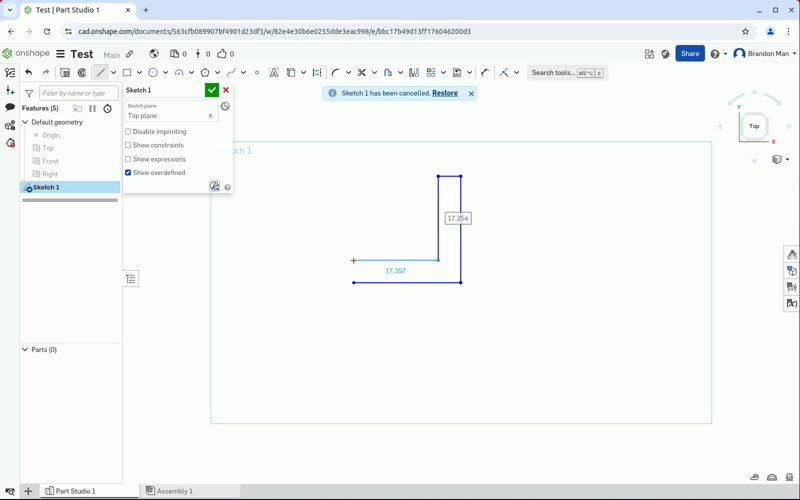
click(353, 260)
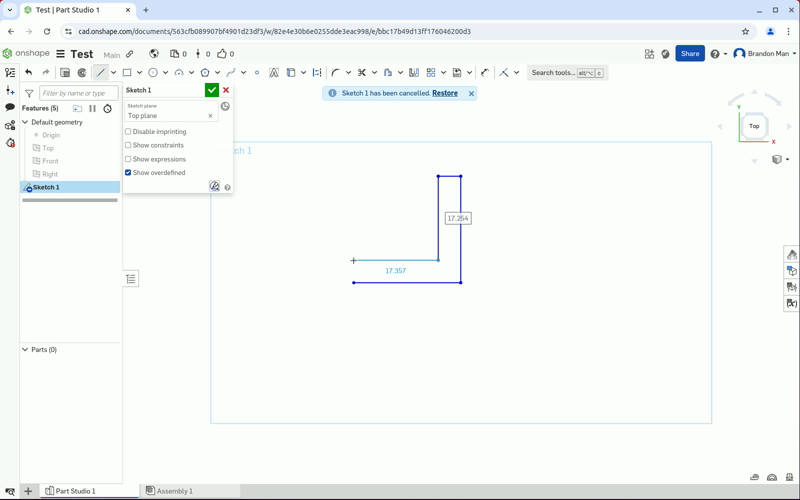
key_up(shift)
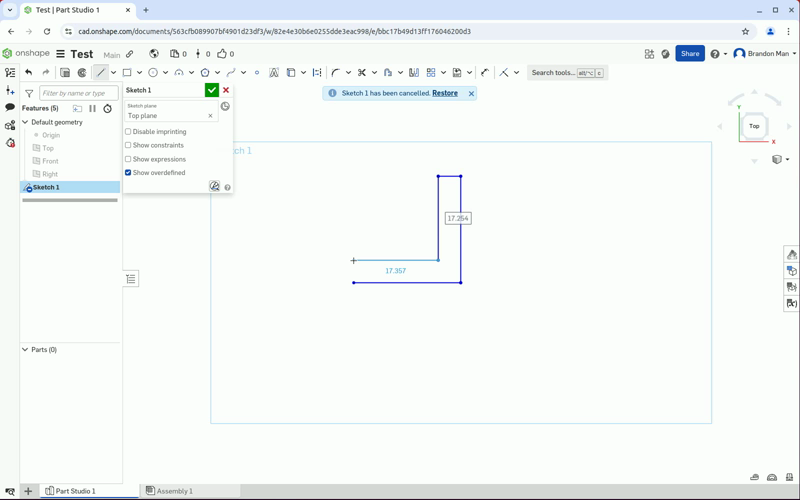
mouse_move(383, 260)
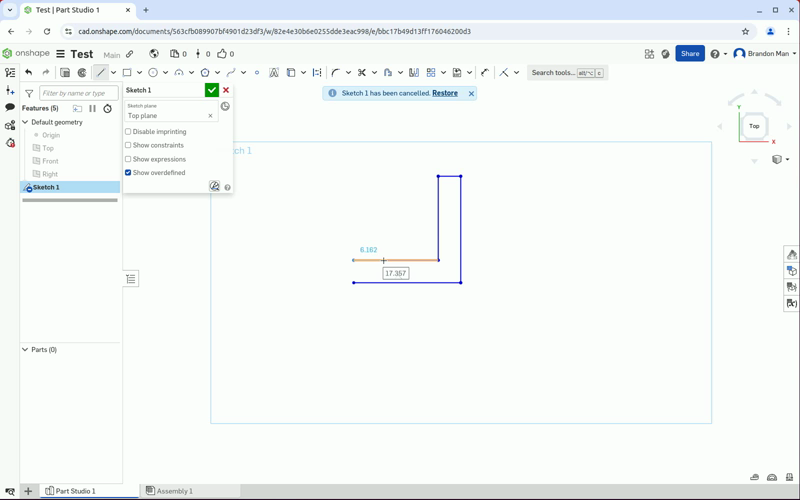
key_down(shift)
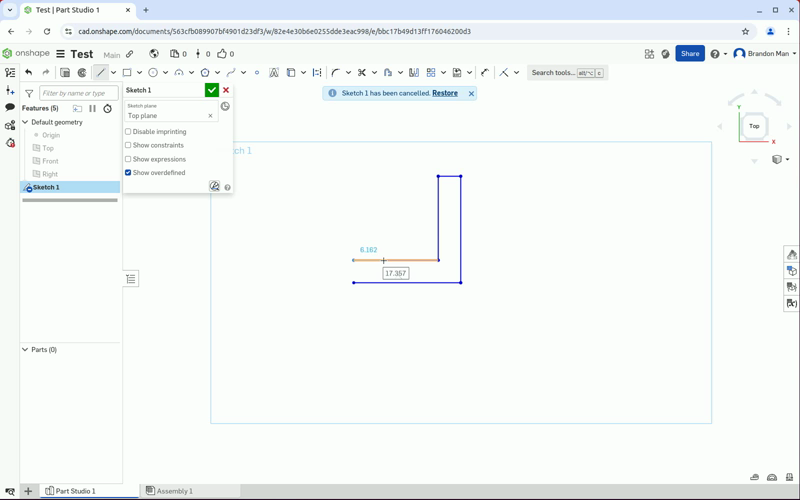
mouse_move(353, 282)
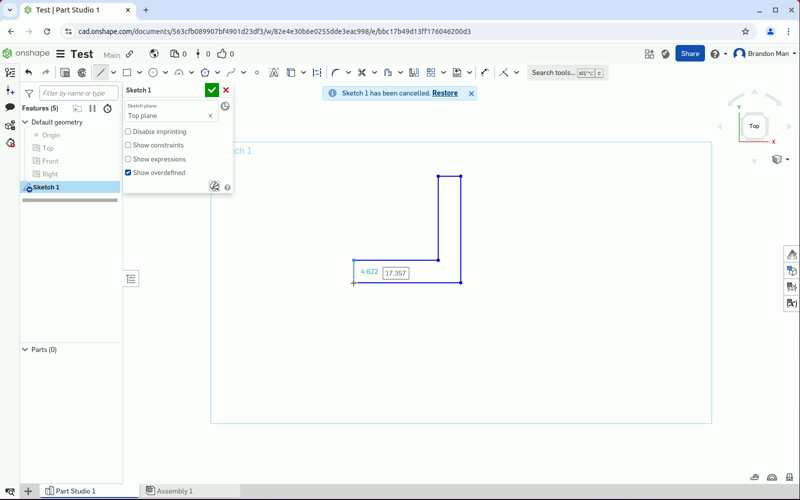
key_up(shift)
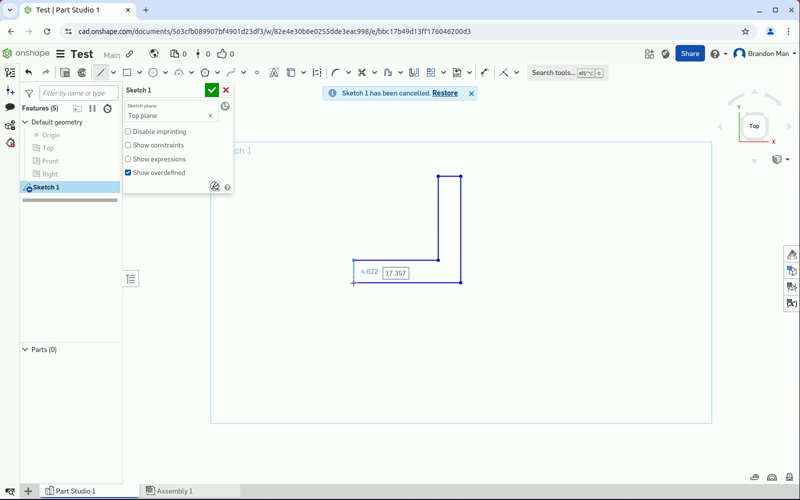
click(353, 282)
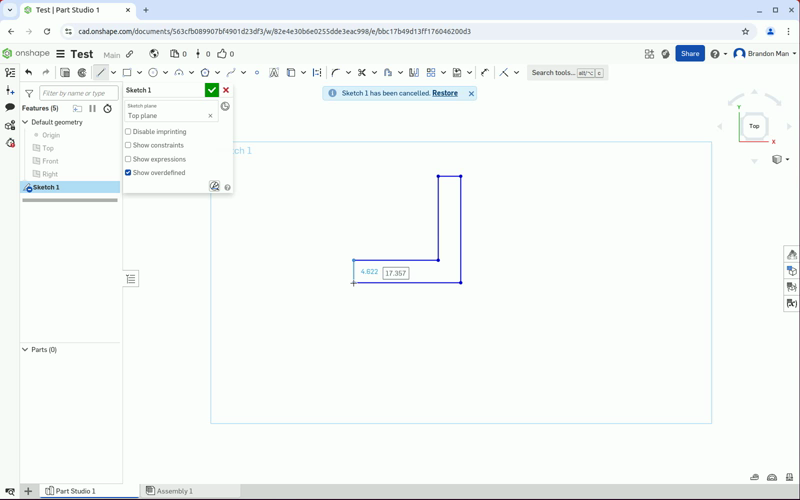
key(esc)
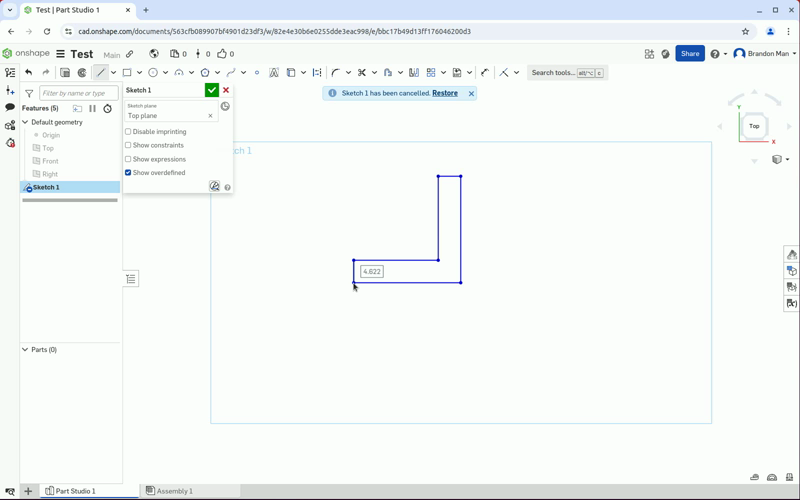
mouse_move(407, 265)
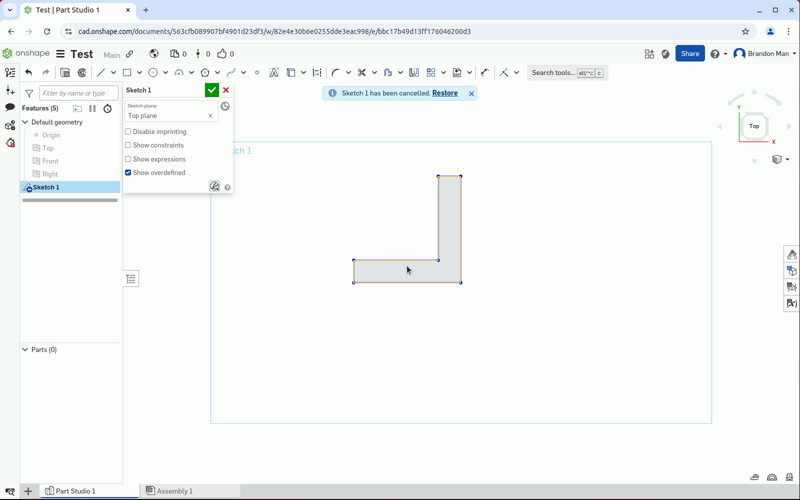
click(407, 265)
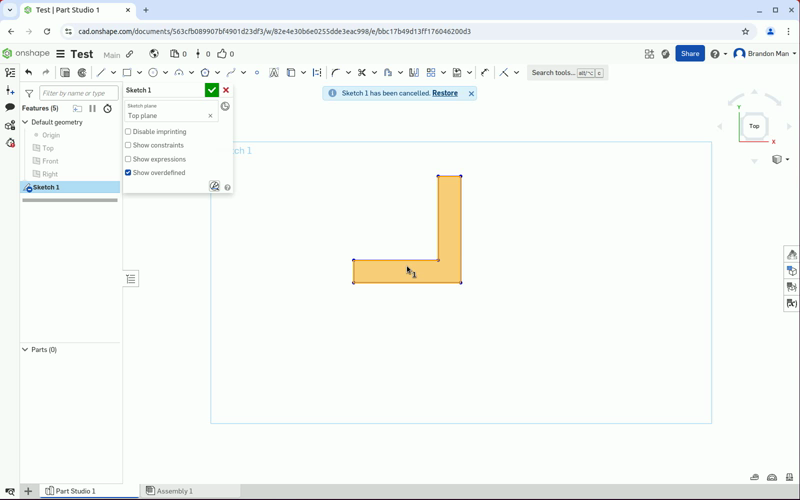
mouse_move(73, 352)
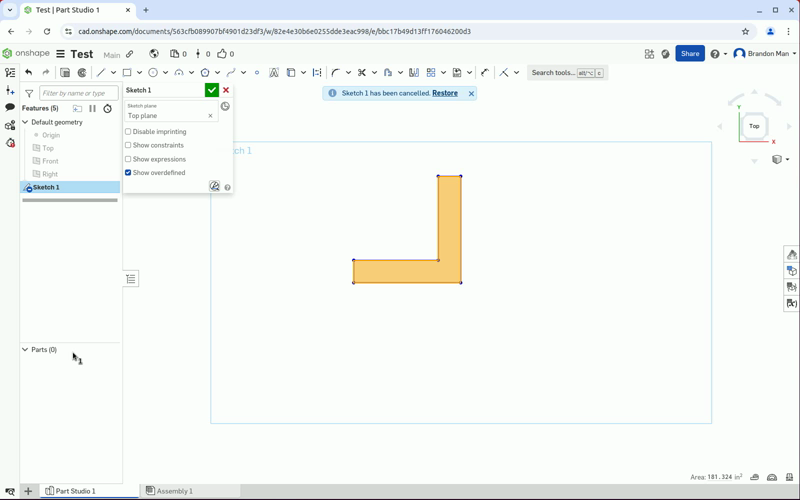
key(shift+y)
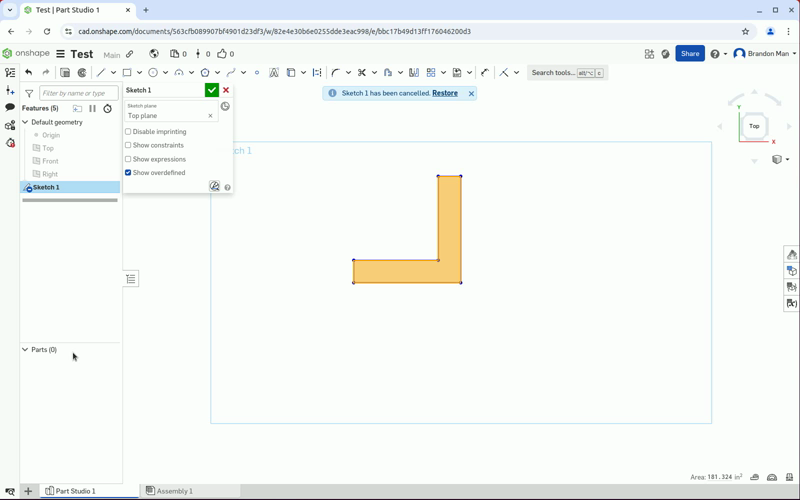
key(shift+e)
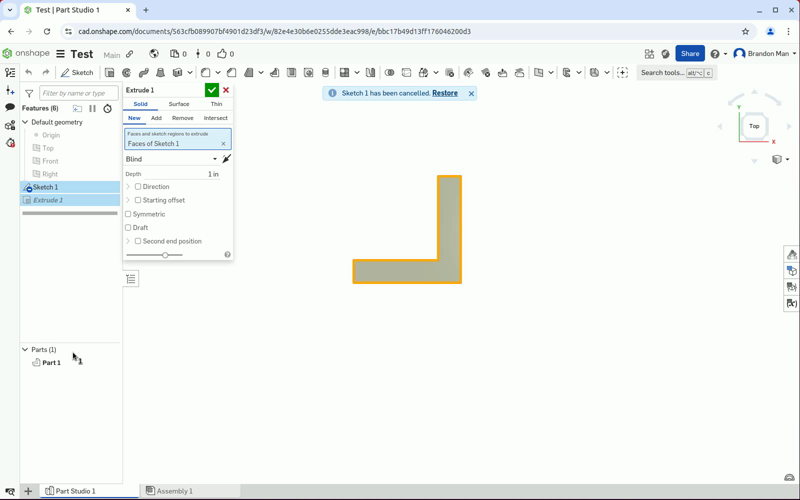
mouse_move(143, 106)
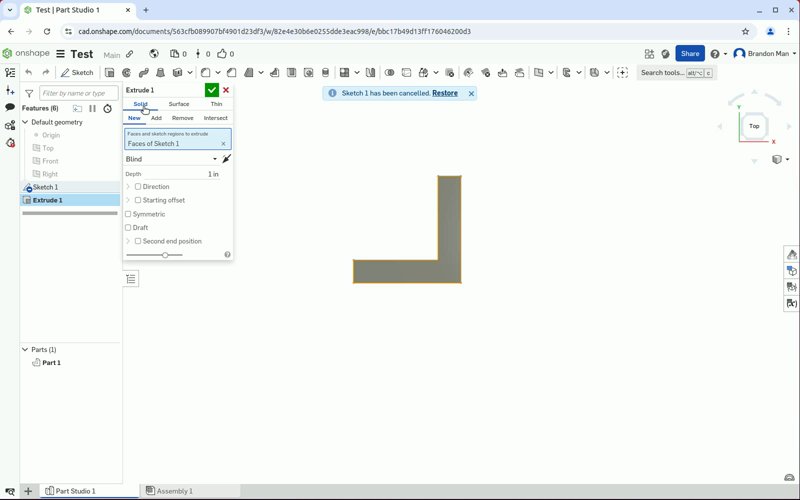
click(143, 106)
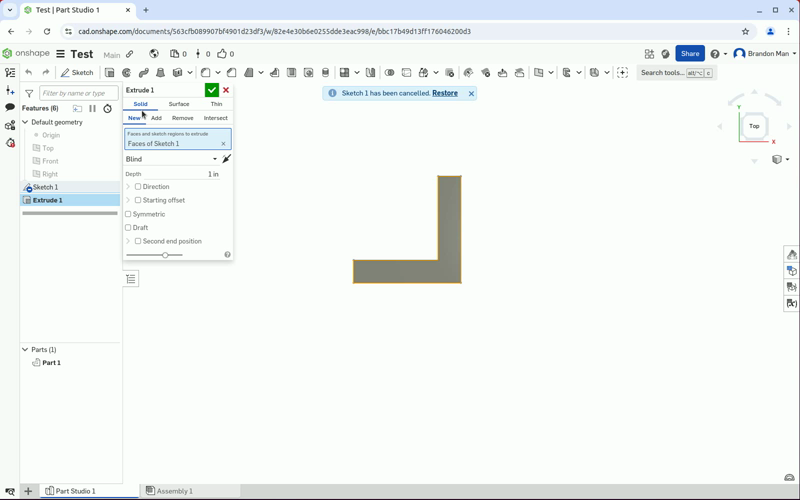
mouse_move(137, 120)
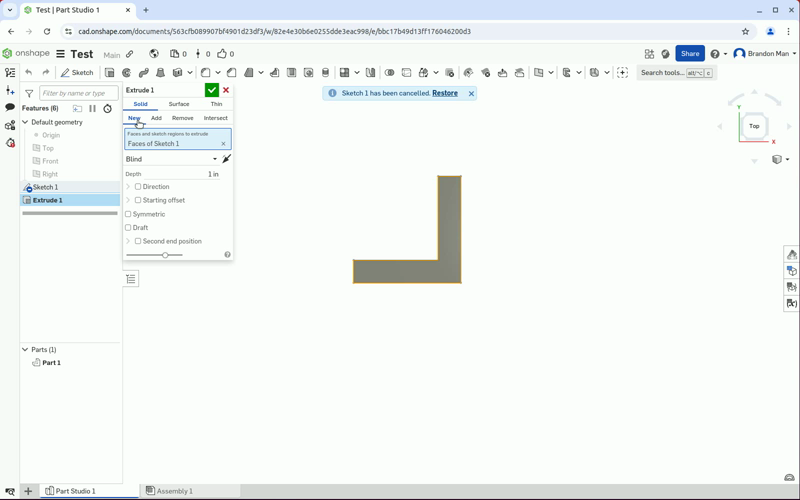
click(137, 120)
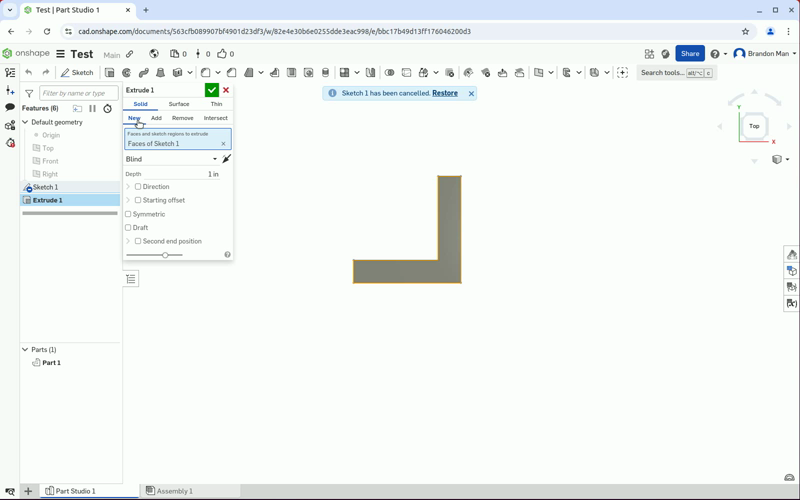
key(tab, 4)
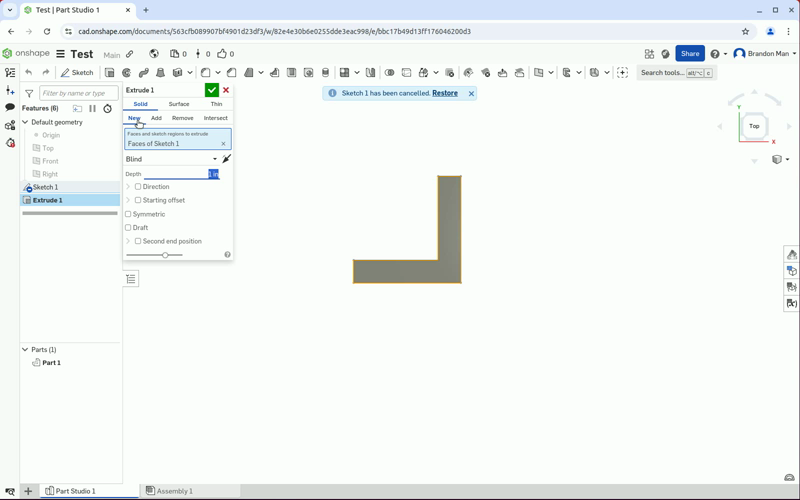
text(23.108)
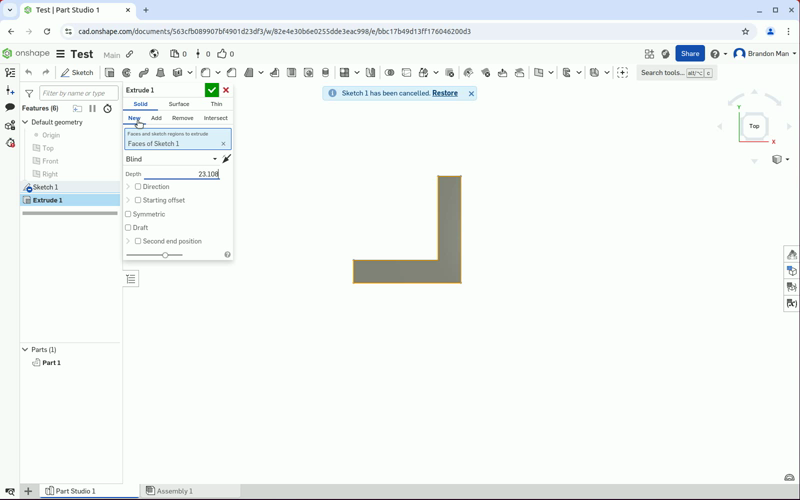
key(enter)
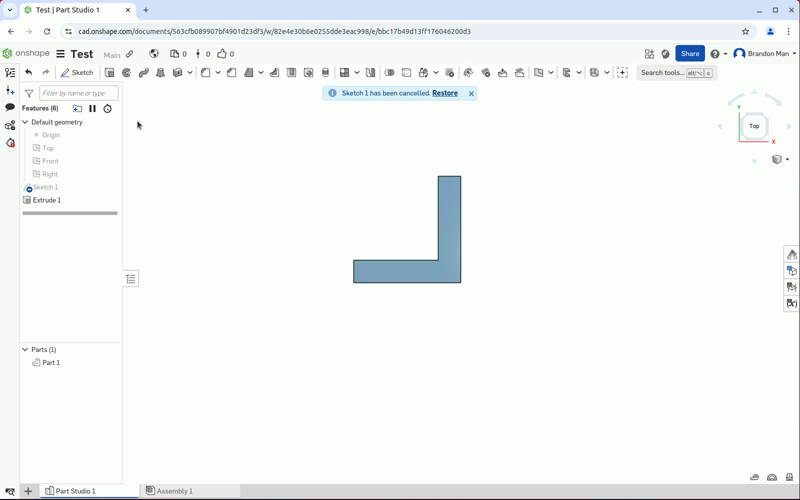
key(shift+h)
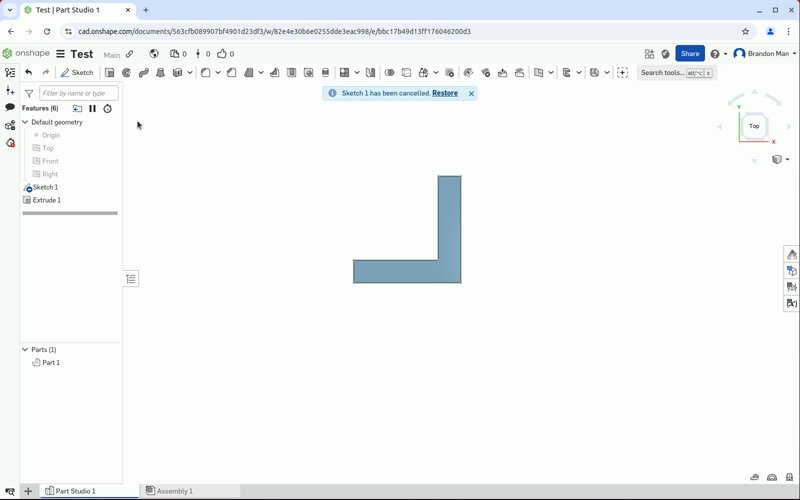
key(shift+h)
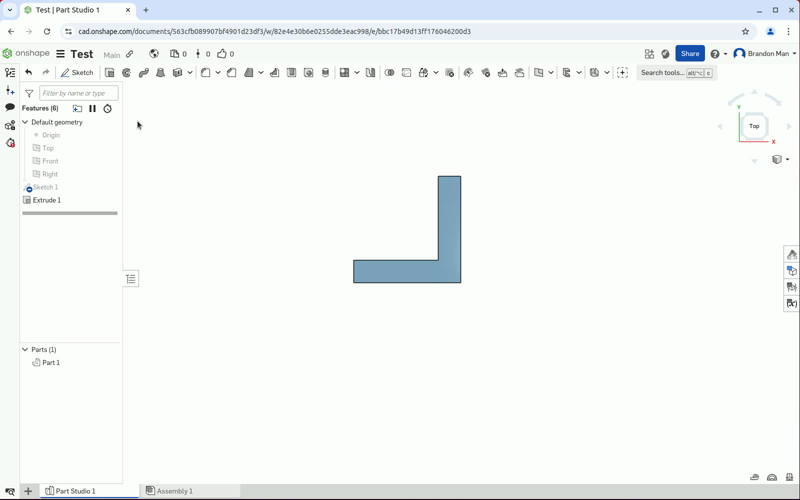
mouse_move(73, 189)
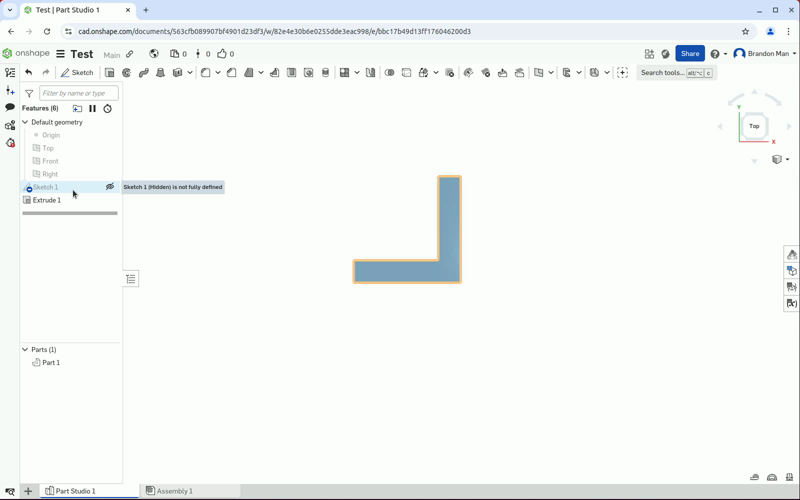
click(73, 189)
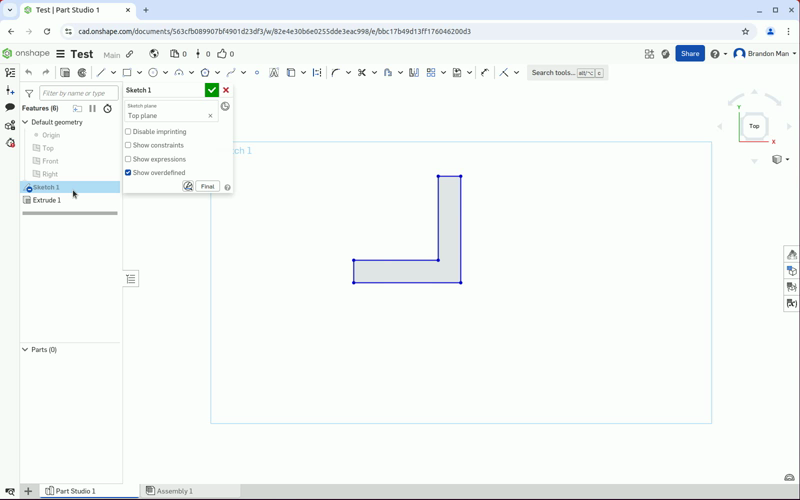
mouse_move(229, 92)
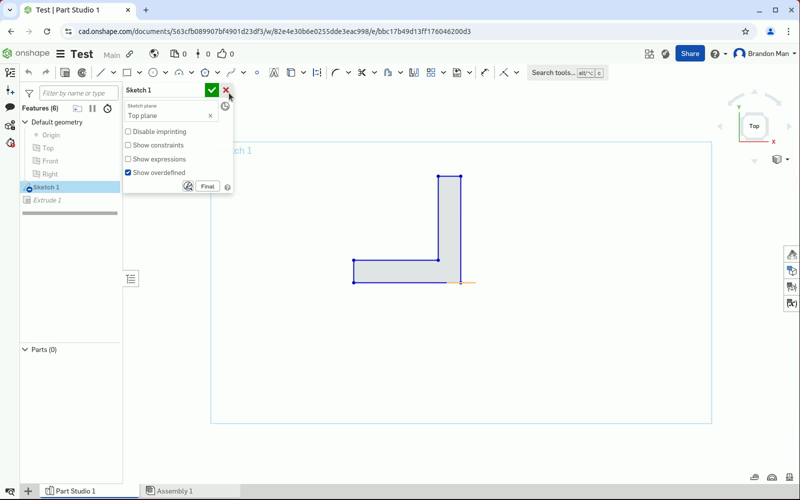
click(229, 92)
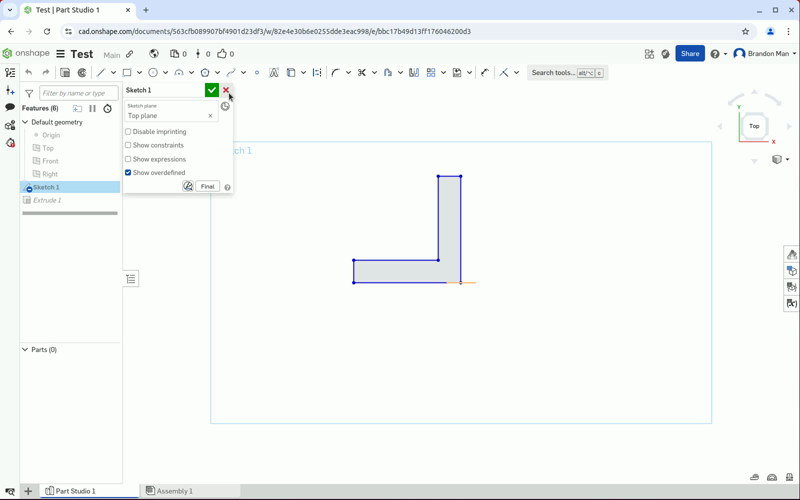
key(shift+s)
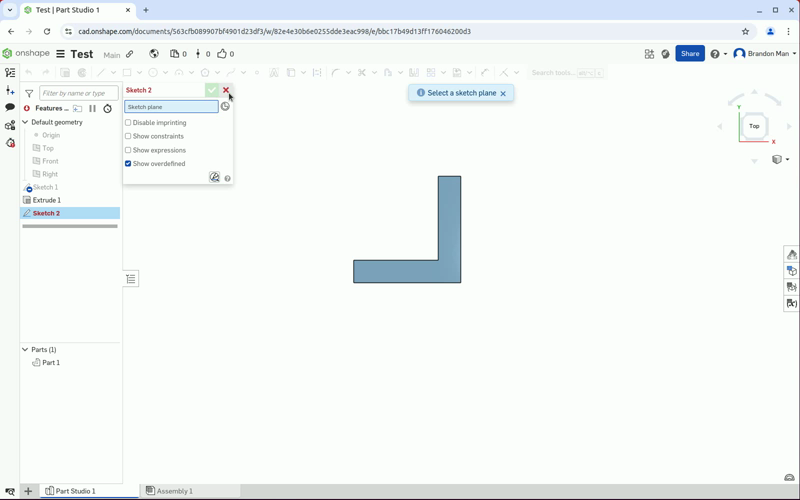
mouse_move(73, 150)
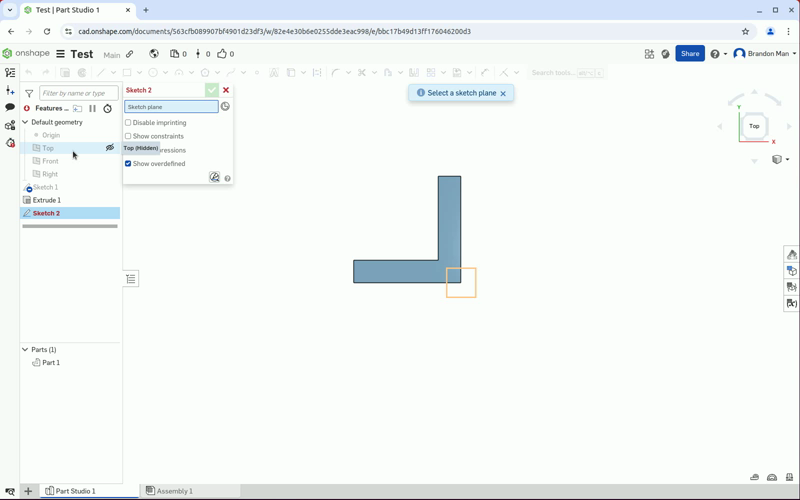
click(73, 150)
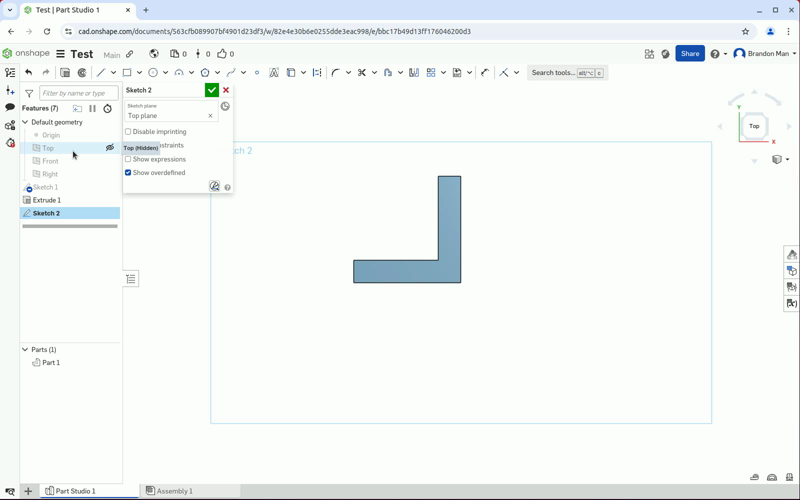
mouse_move(73, 352)
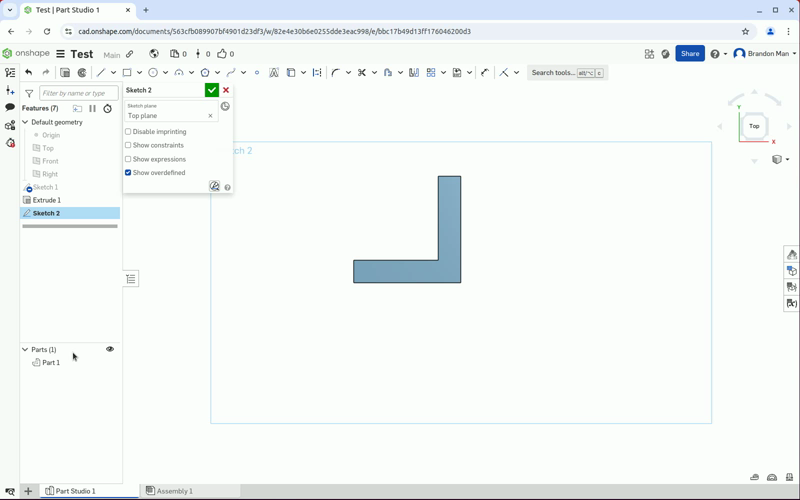
key(y)
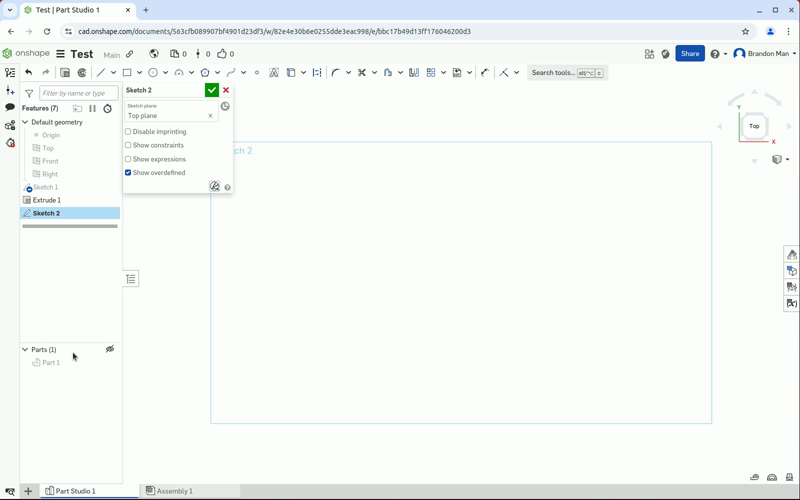
key(l)
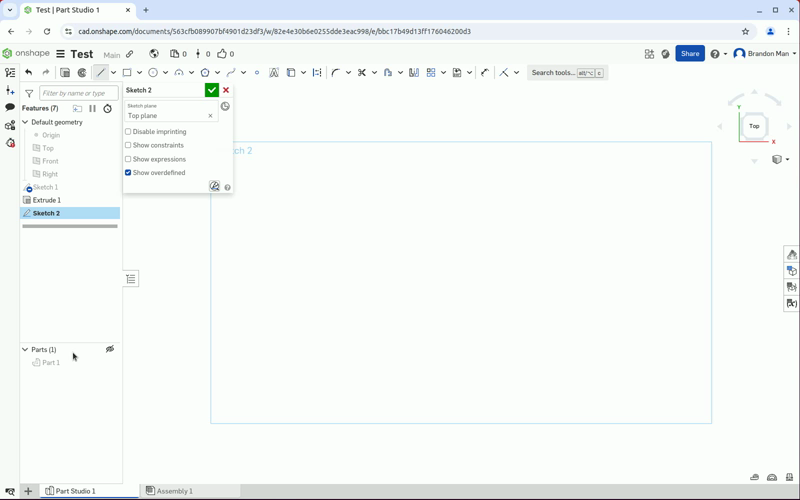
key_down(shift)
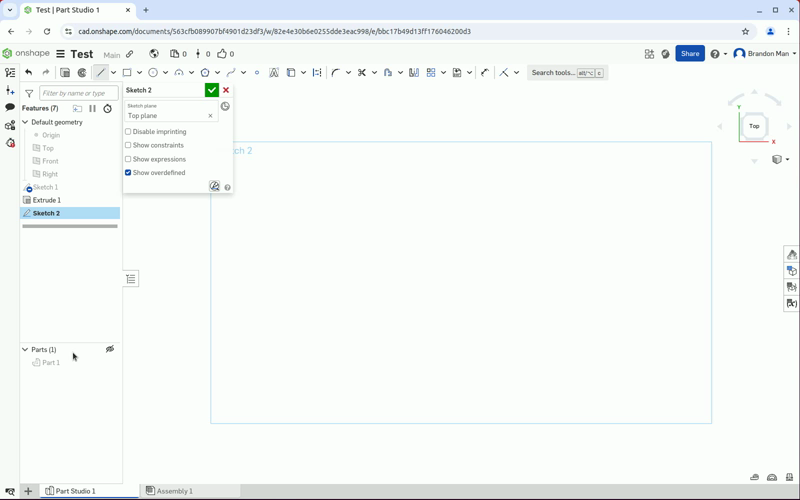
mouse_move(353, 282)
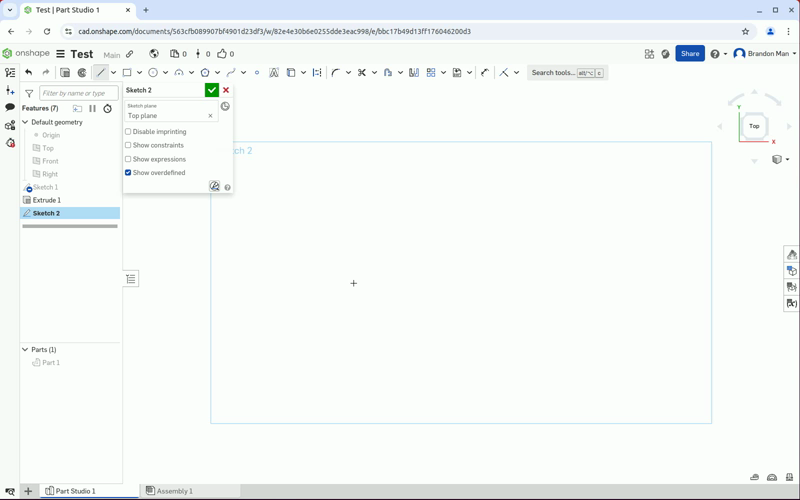
click(353, 282)
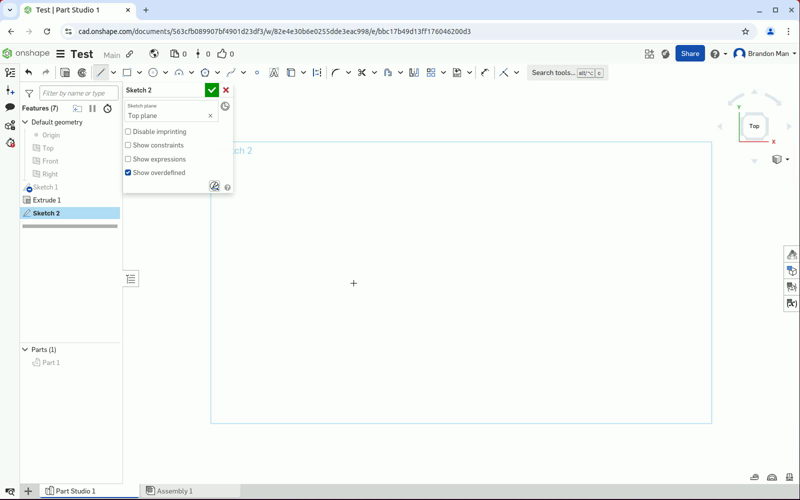
key_up(shift)
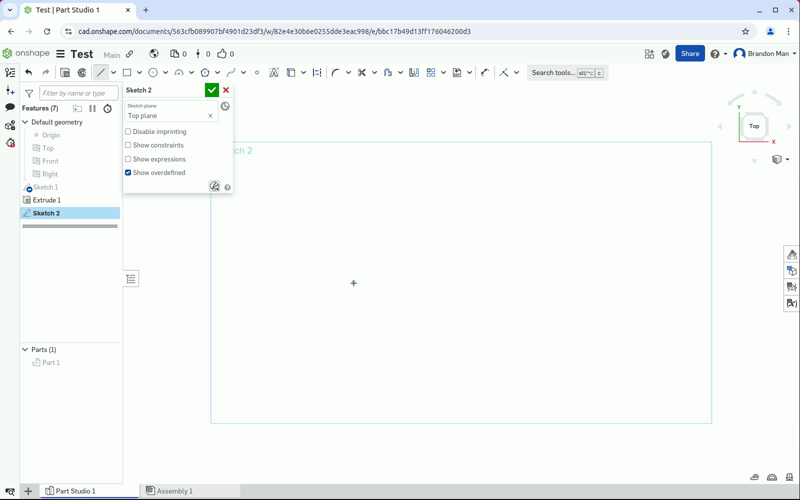
key_down(shift)
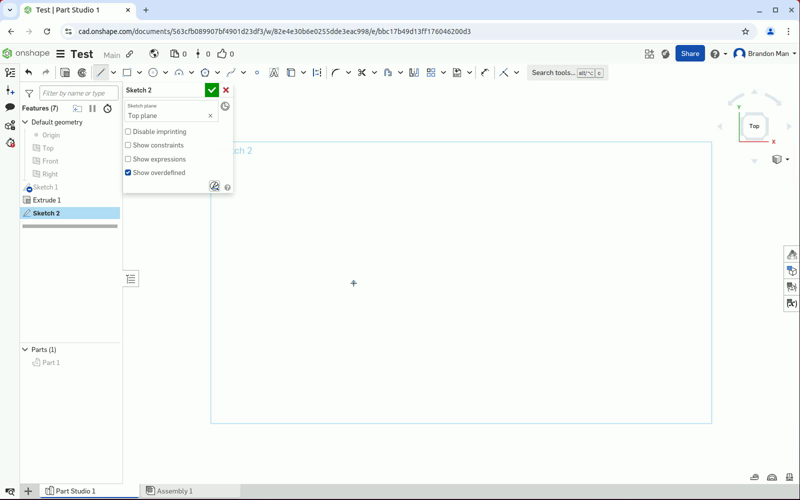
mouse_move(460, 282)
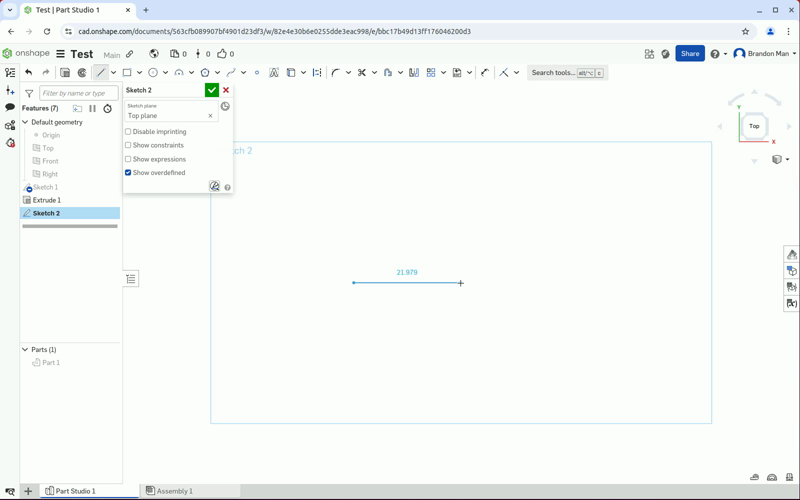
click(460, 282)
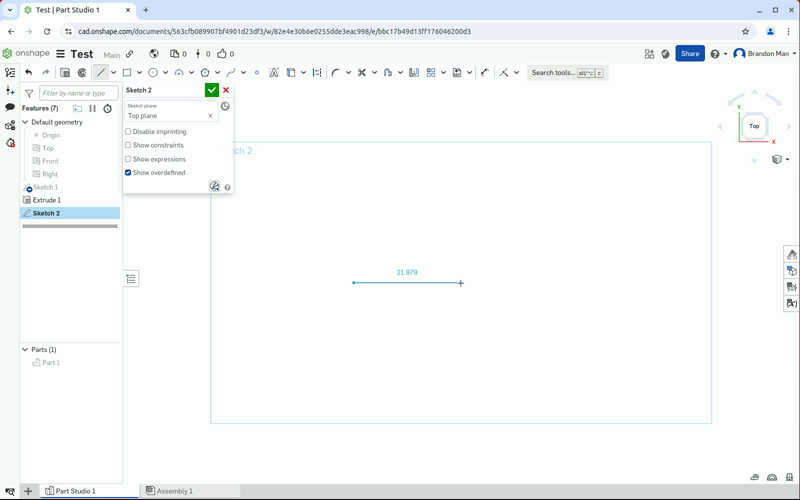
key_up(shift)
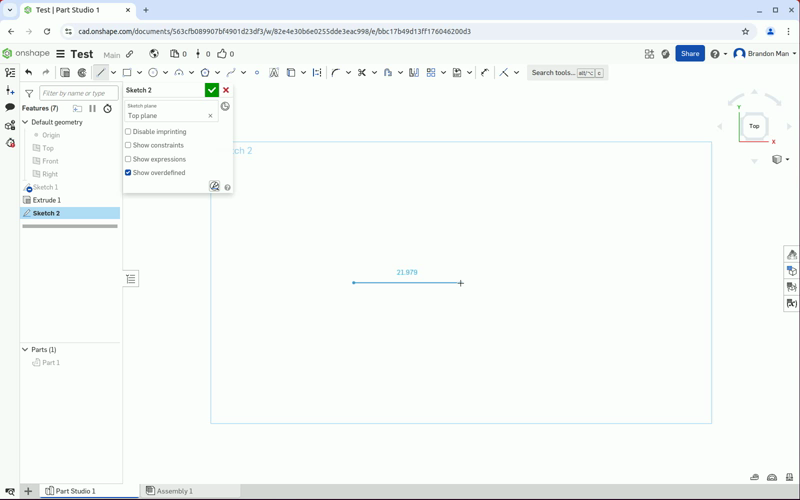
key_down(shift)
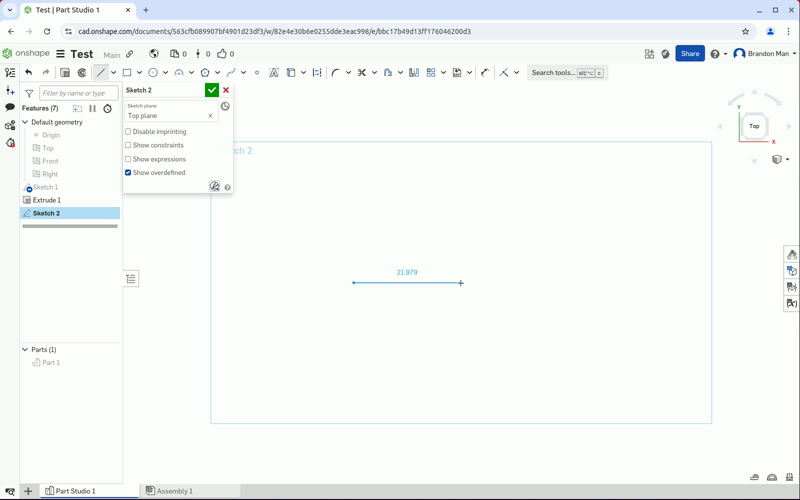
mouse_move(460, 176)
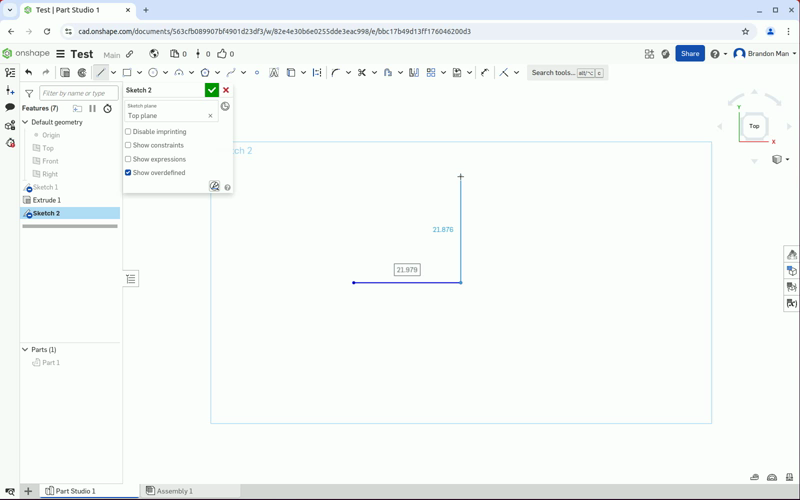
click(460, 176)
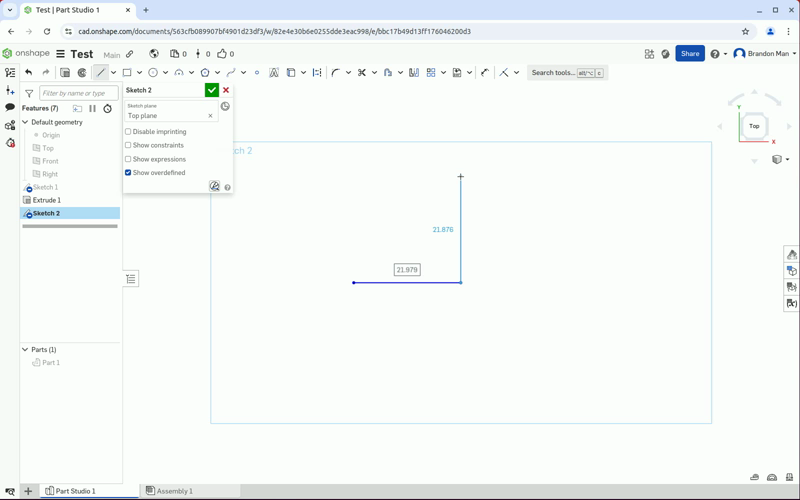
key_up(shift)
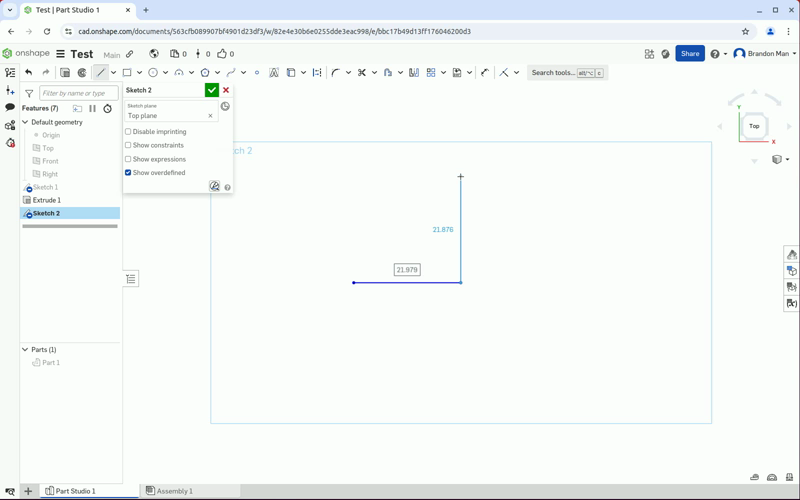
key_down(shift)
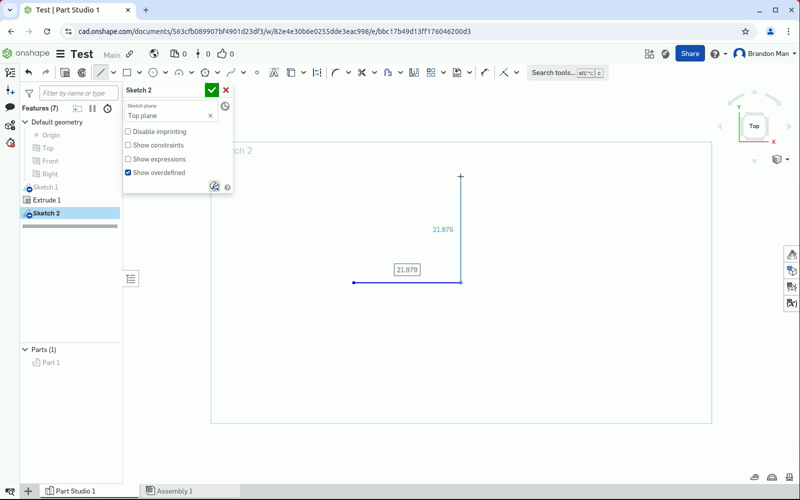
mouse_move(490, 176)
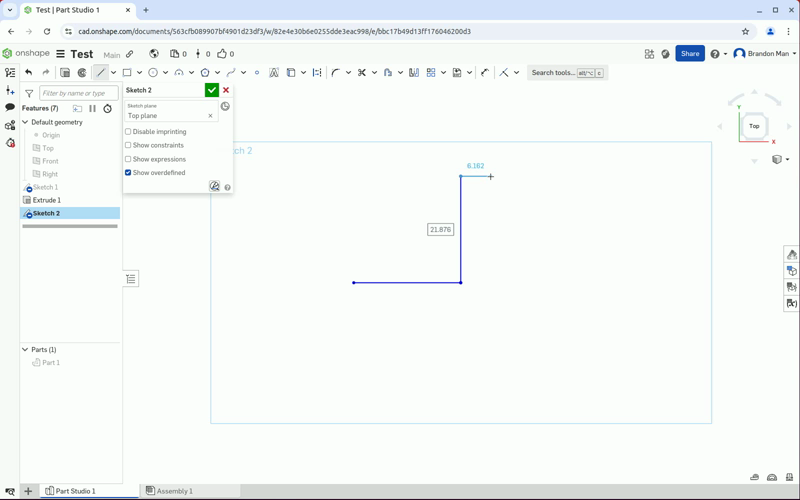
mouse_move(438, 176)
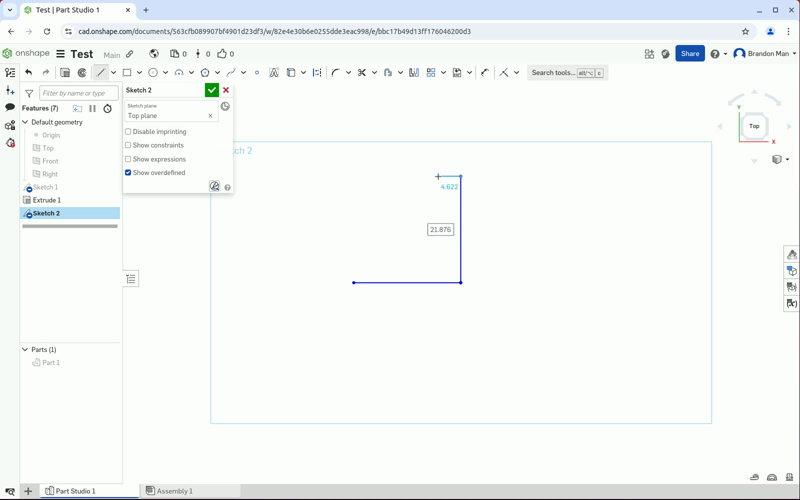
click(438, 176)
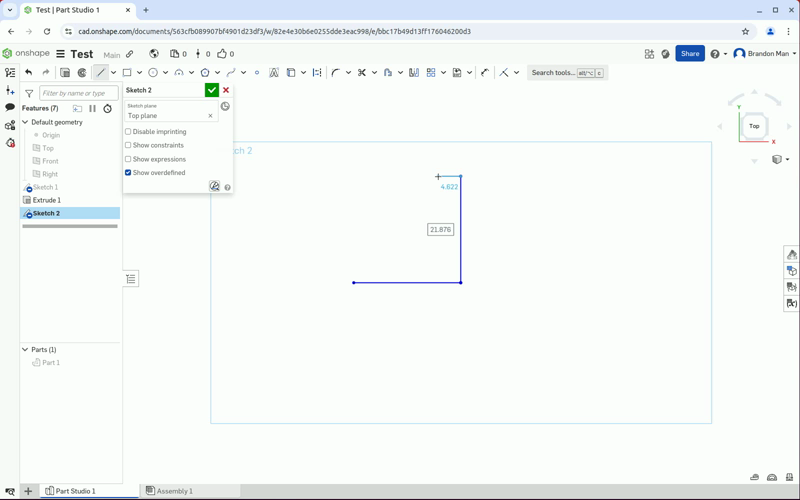
key_up(shift)
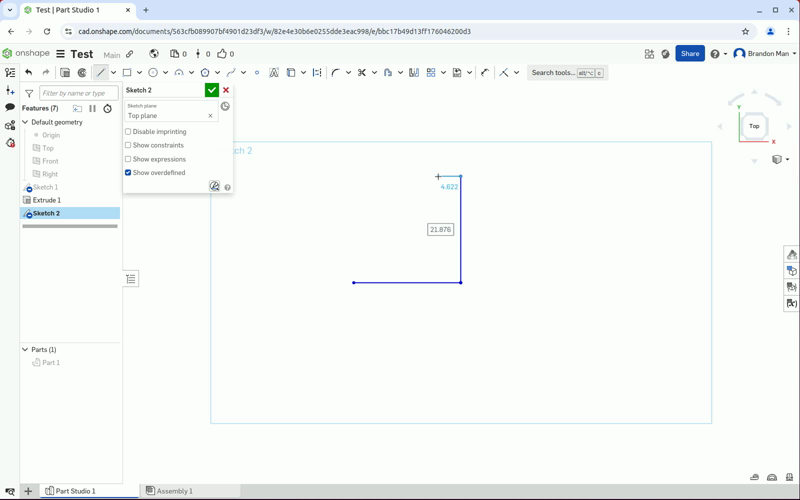
key_down(shift)
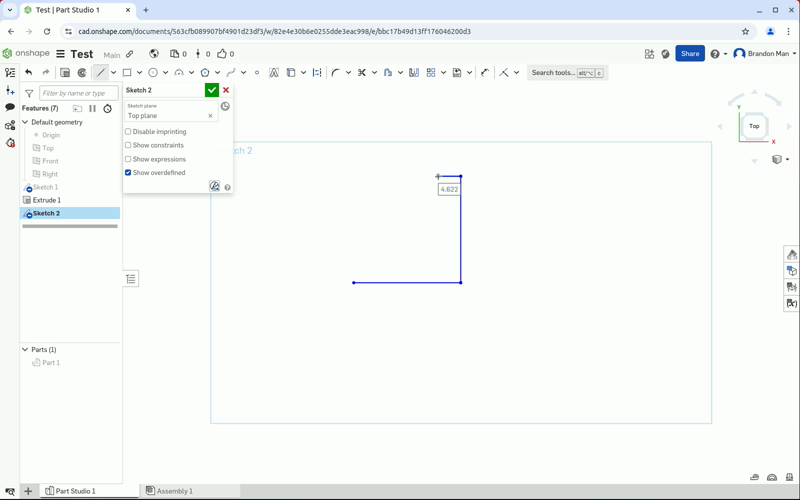
mouse_move(438, 260)
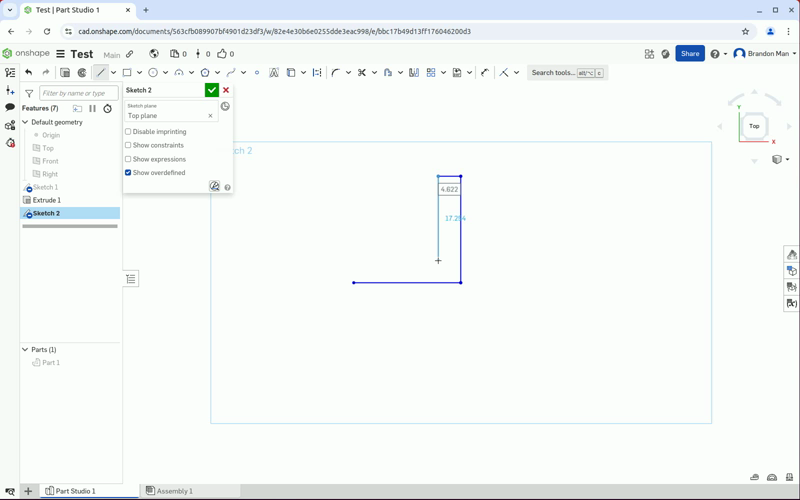
click(438, 260)
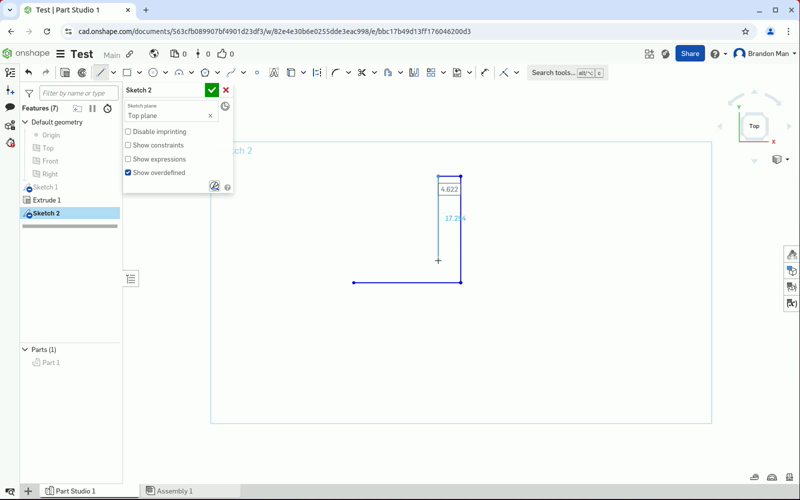
key_up(shift)
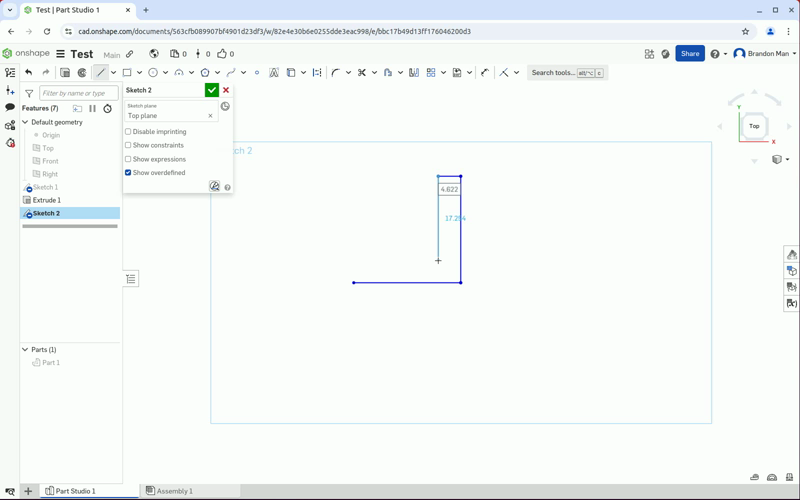
key_down(shift)
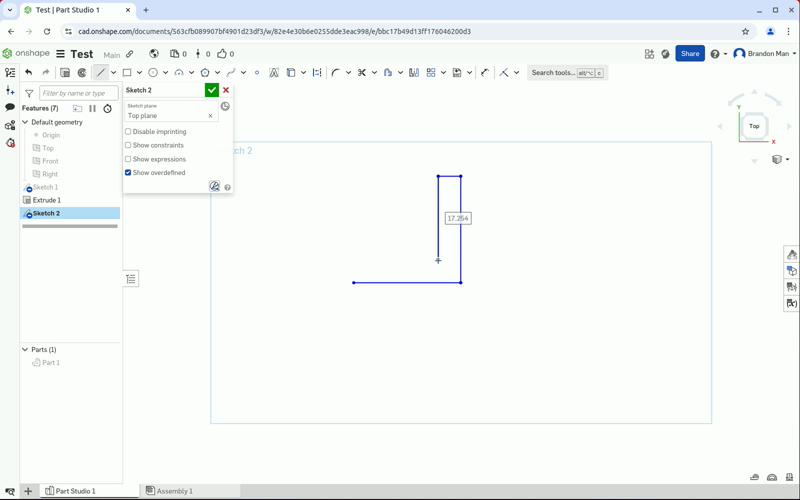
mouse_move(353, 260)
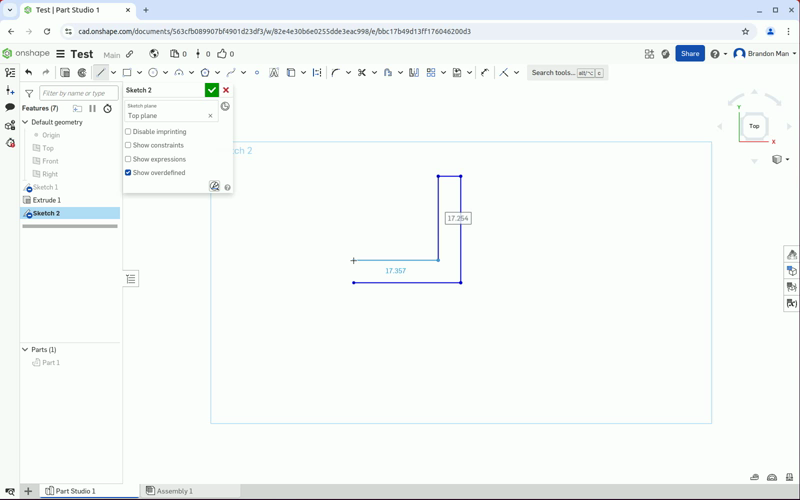
click(353, 260)
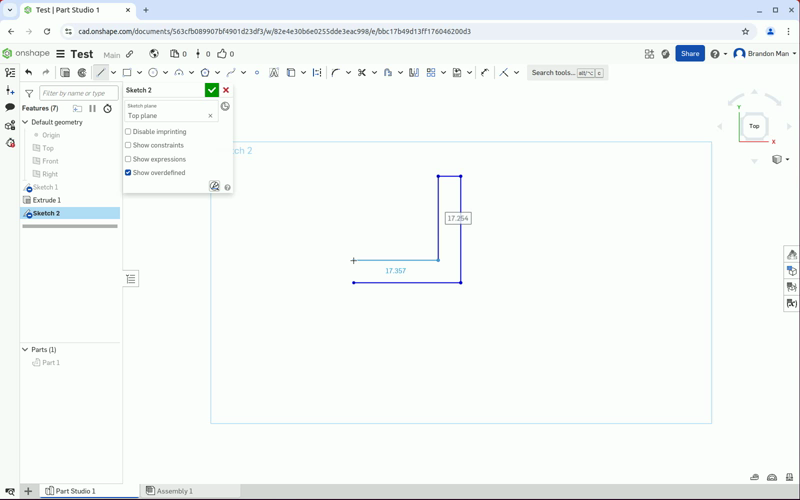
key_up(shift)
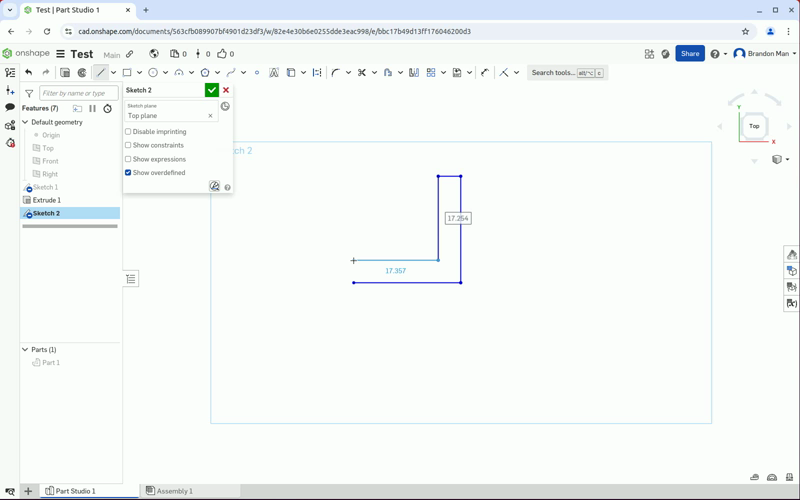
mouse_move(383, 260)
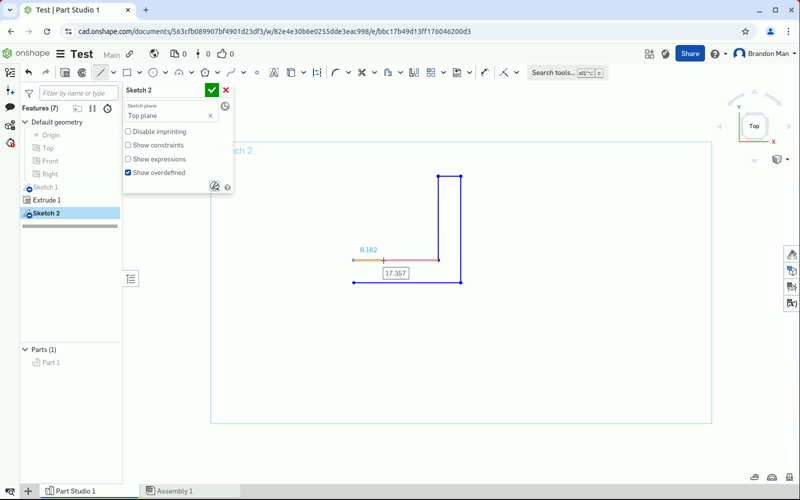
key_down(shift)
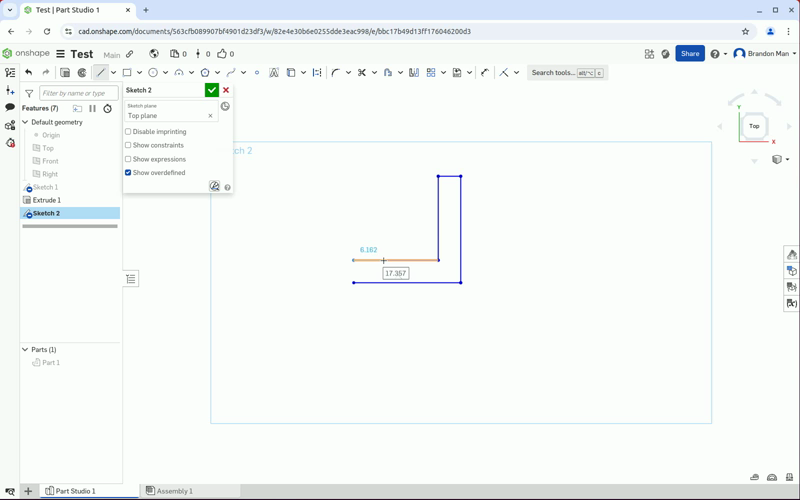
mouse_move(353, 282)
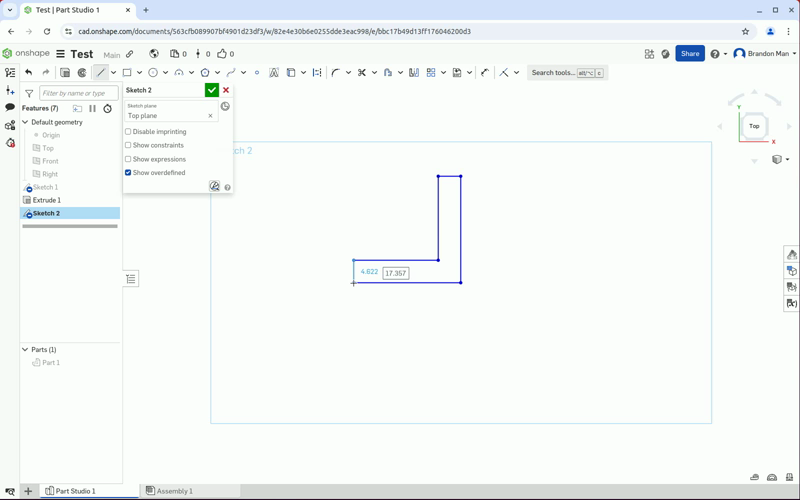
key_up(shift)
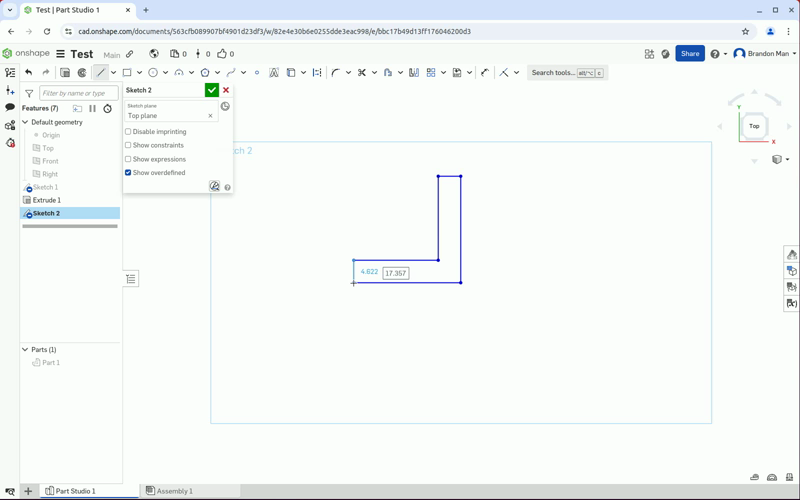
click(353, 282)
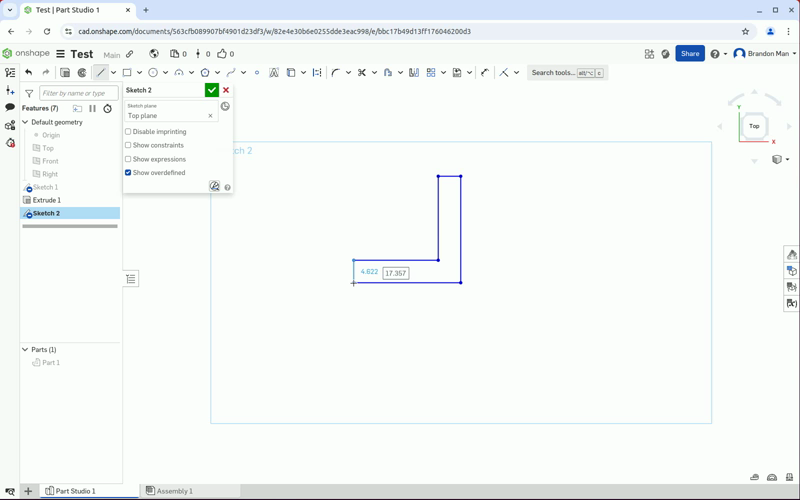
key(esc)
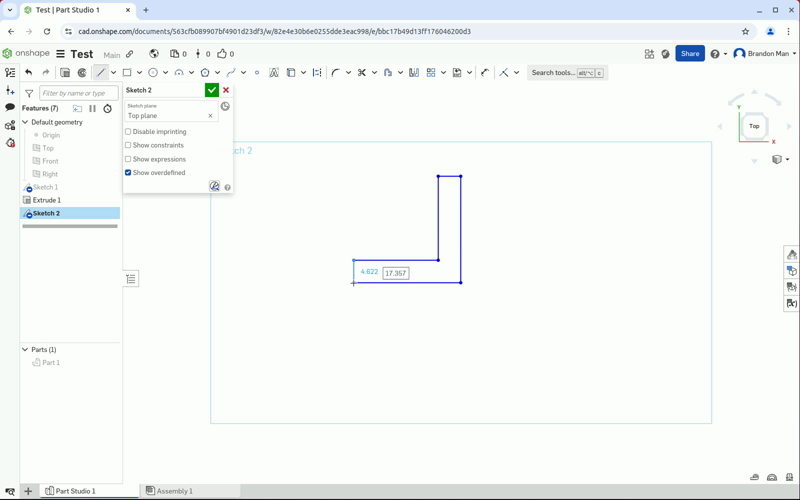
mouse_move(364, 273)
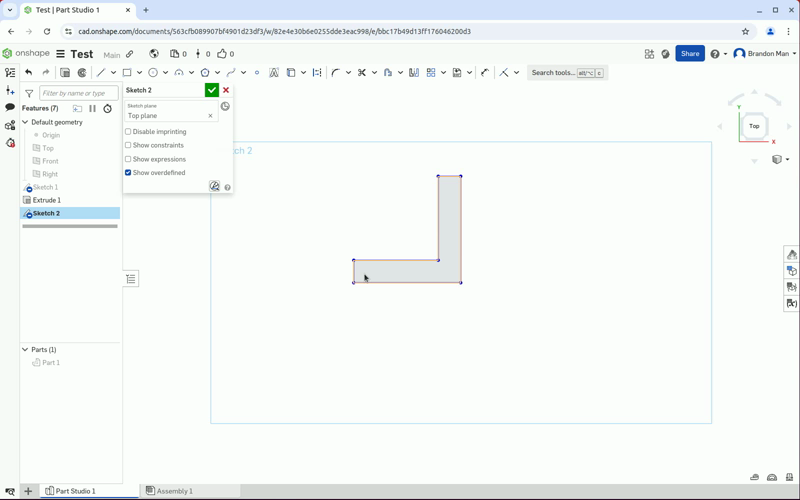
click(364, 273)
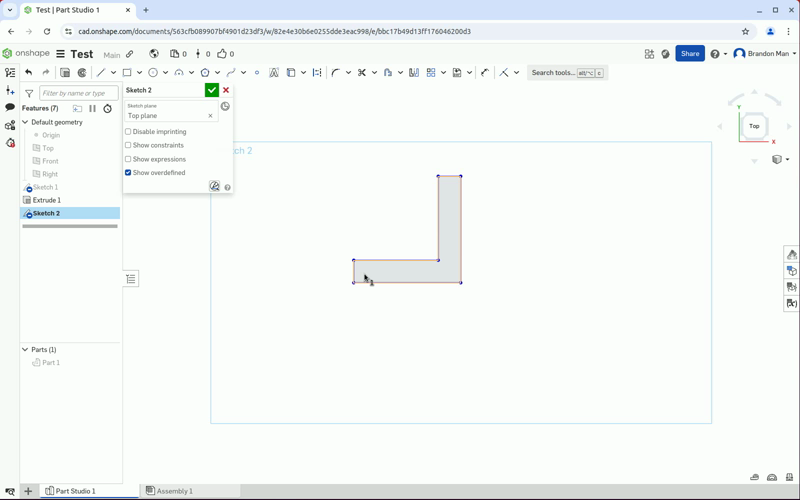
mouse_move(73, 352)
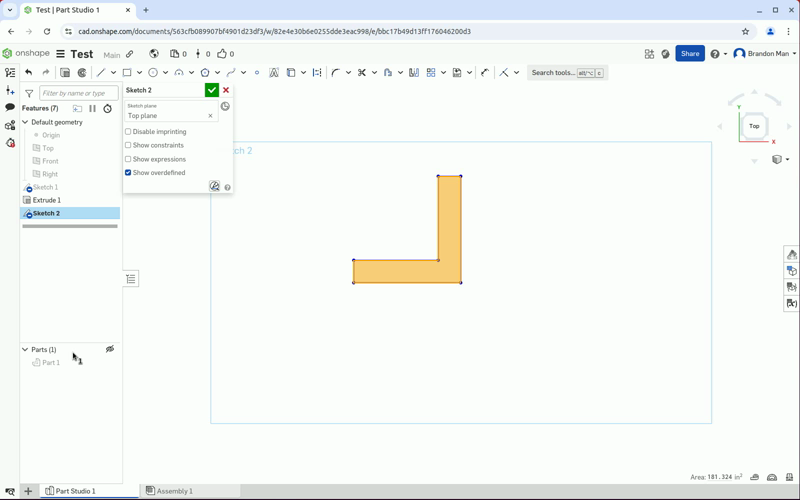
key(shift+y)
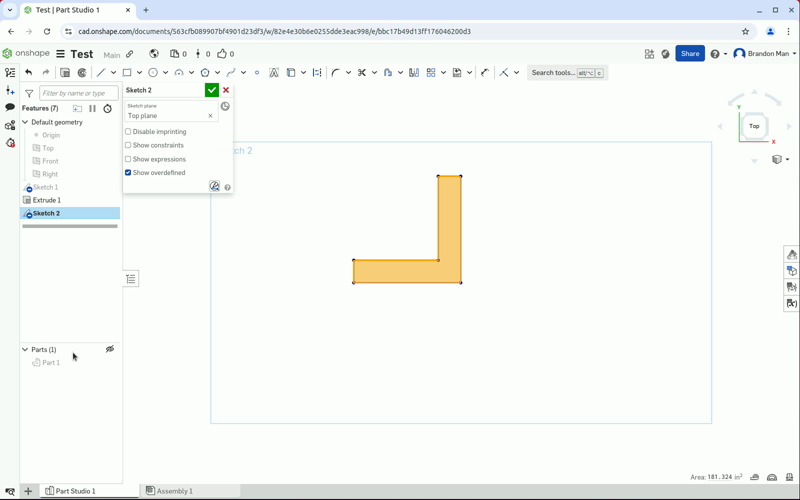
key(shift+e)
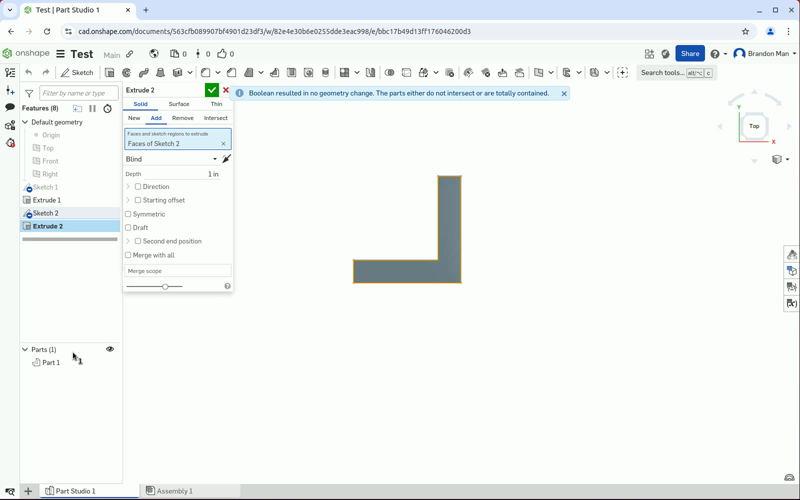
mouse_move(143, 106)
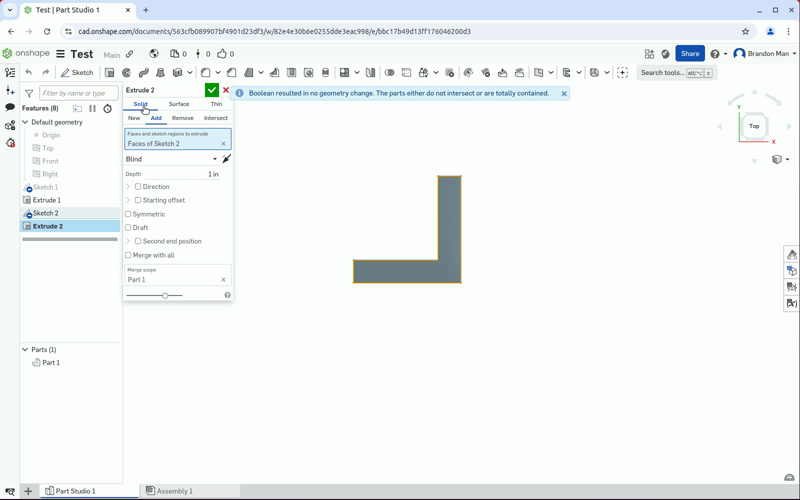
click(143, 106)
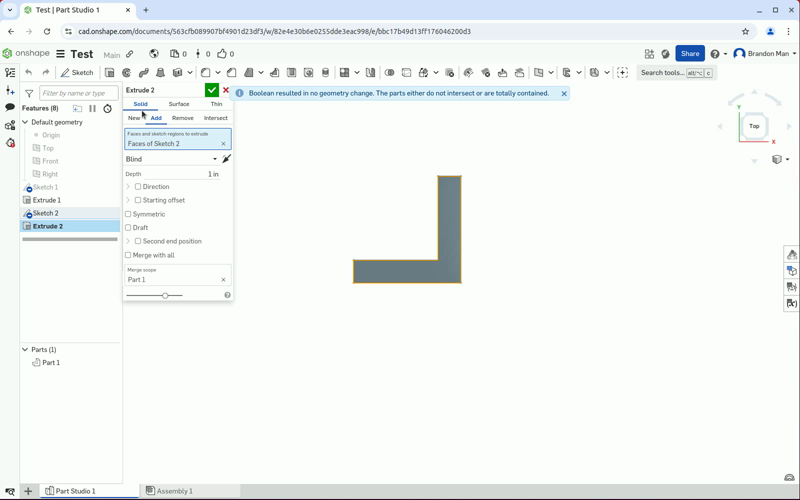
mouse_move(137, 120)
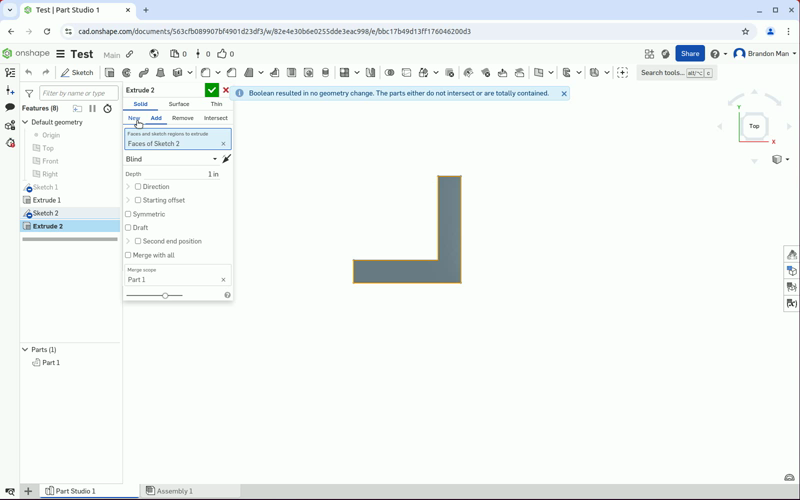
click(137, 120)
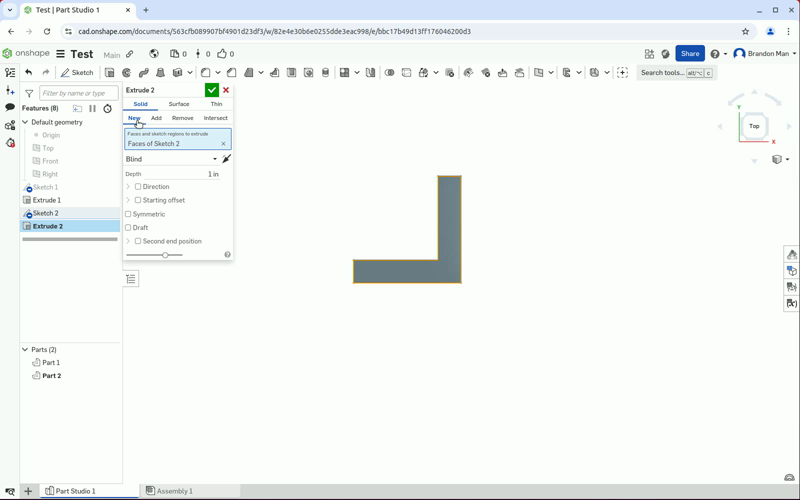
key(tab, 4)
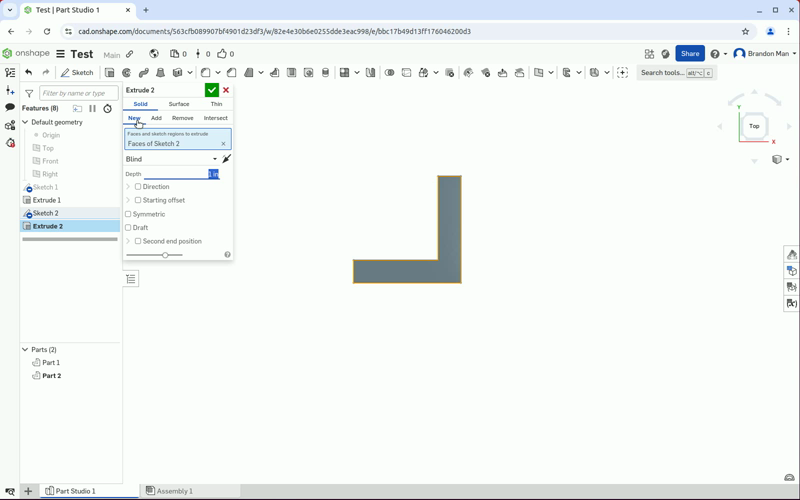
text(23.108)
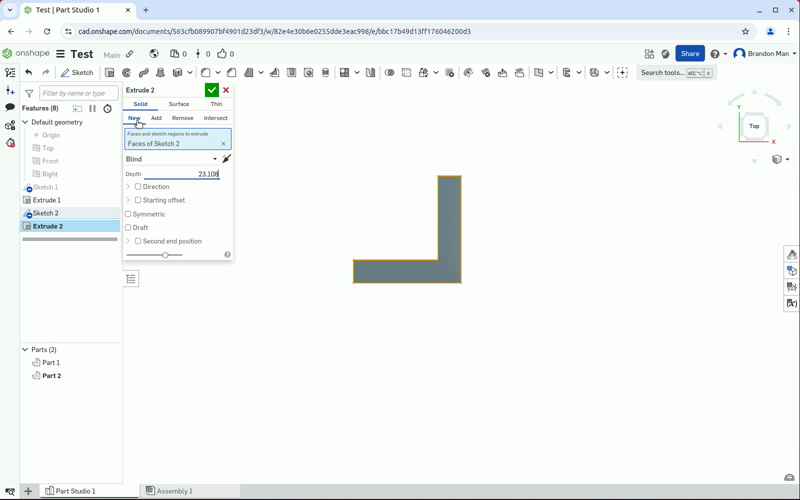
key(enter)
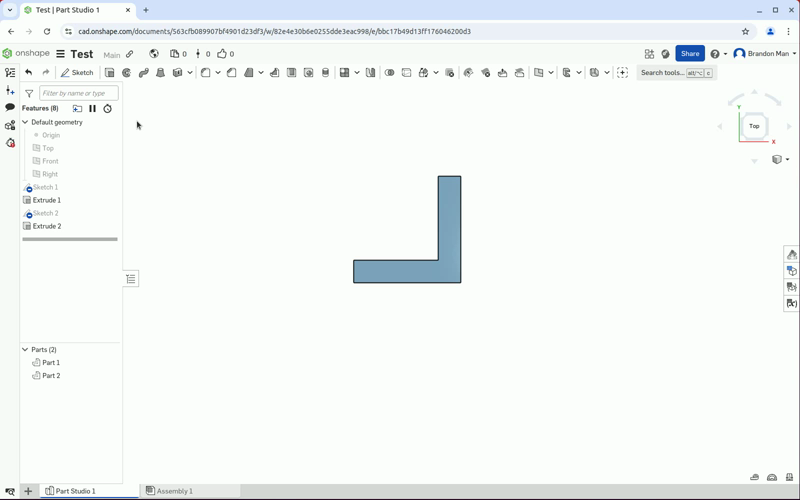
key(shift+h)
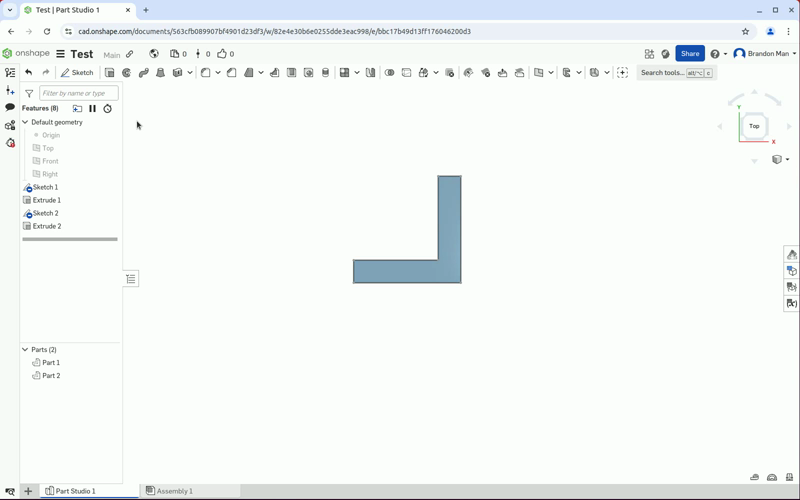
key(shift+h)
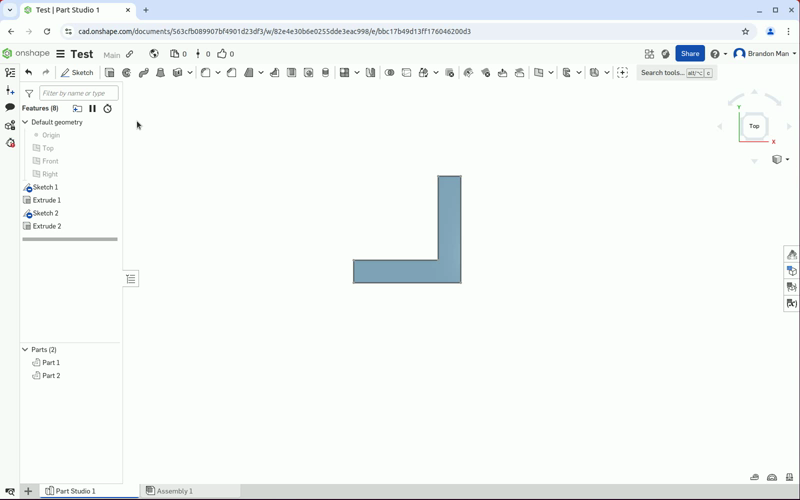
key(shift+7)
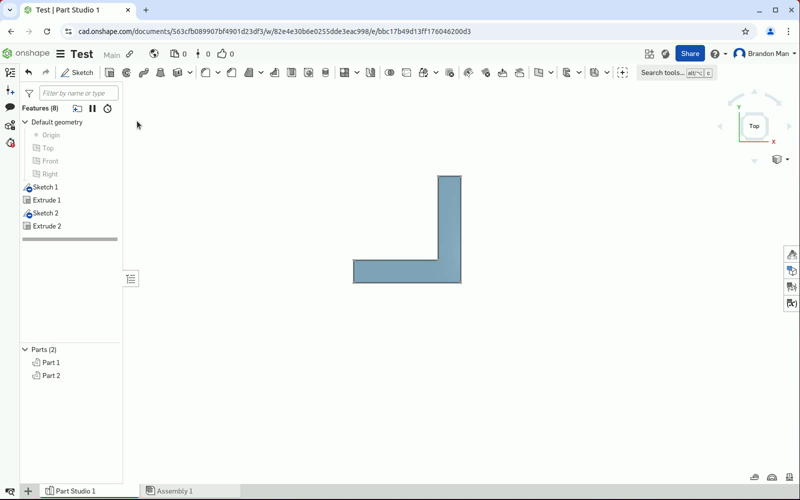
key(up, 3)
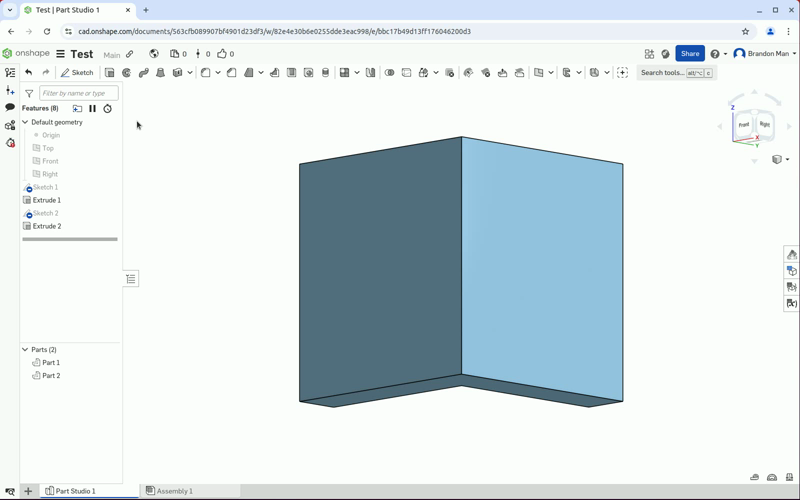
key(left, 3)
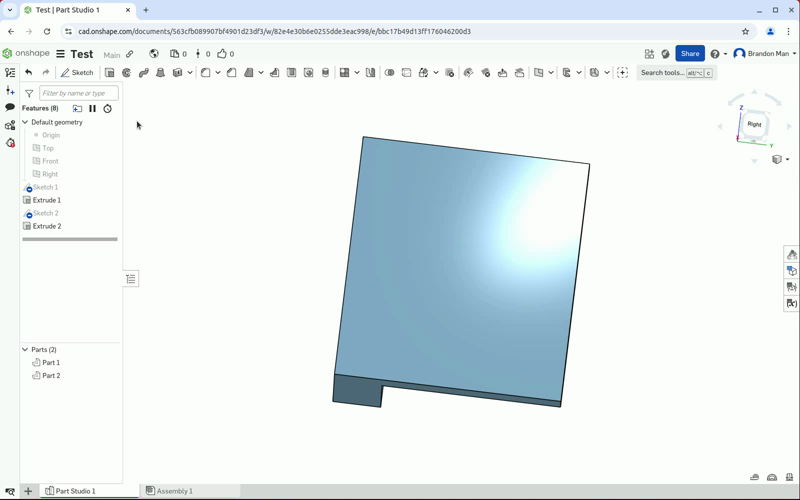
key(right, 3)
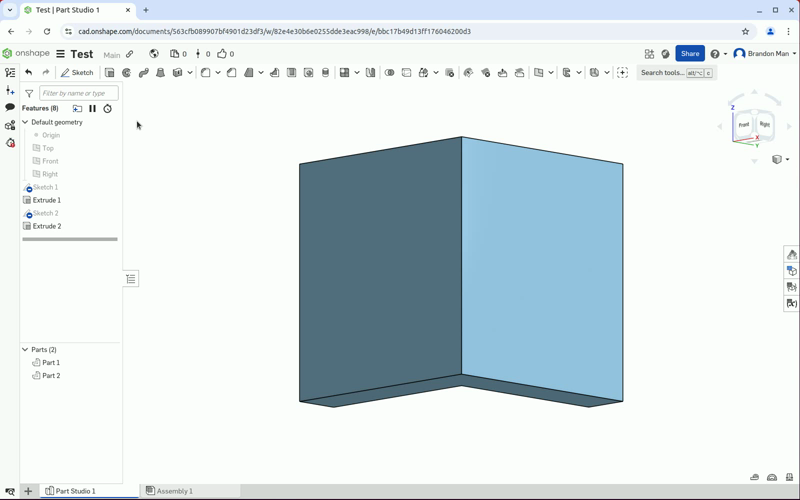
key(down, 3)
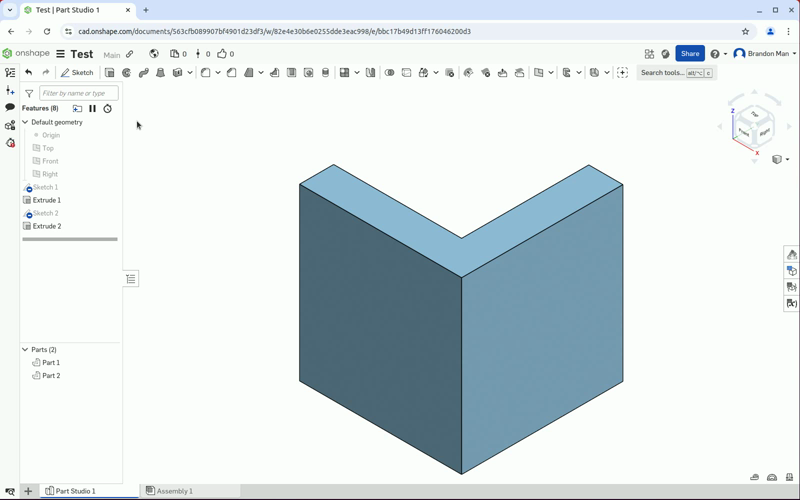
mouse_move(73, 189)
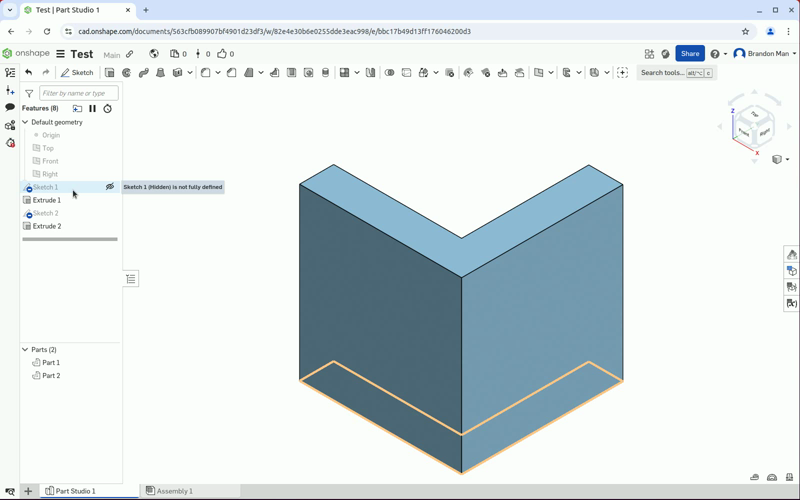
click(73, 189)